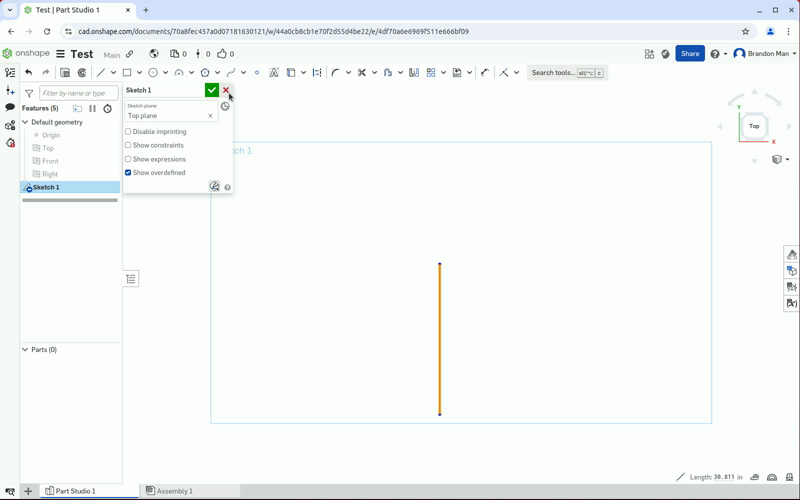
key(shift+h)
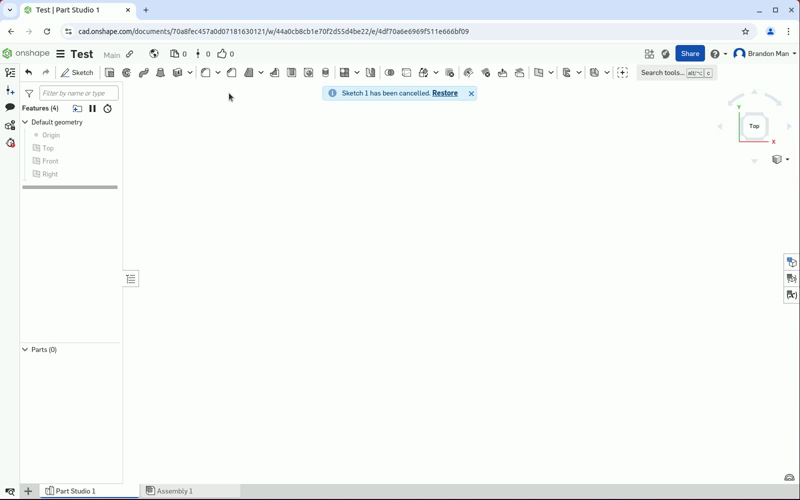
mouse_move(73, 352)
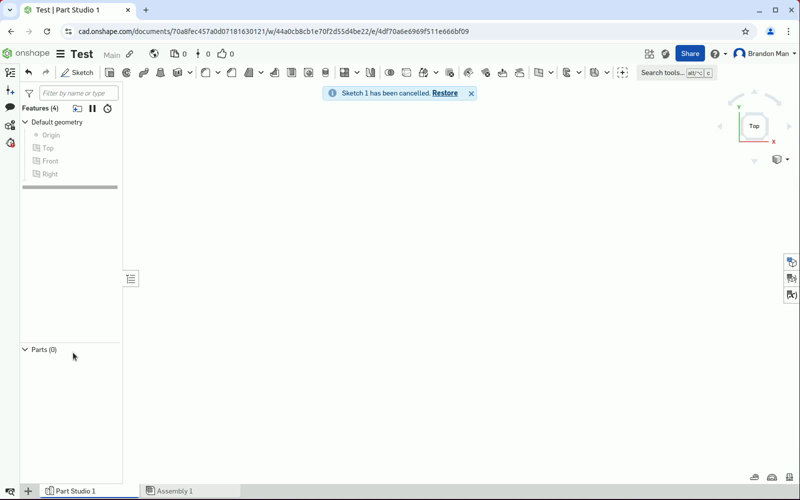
key(y)
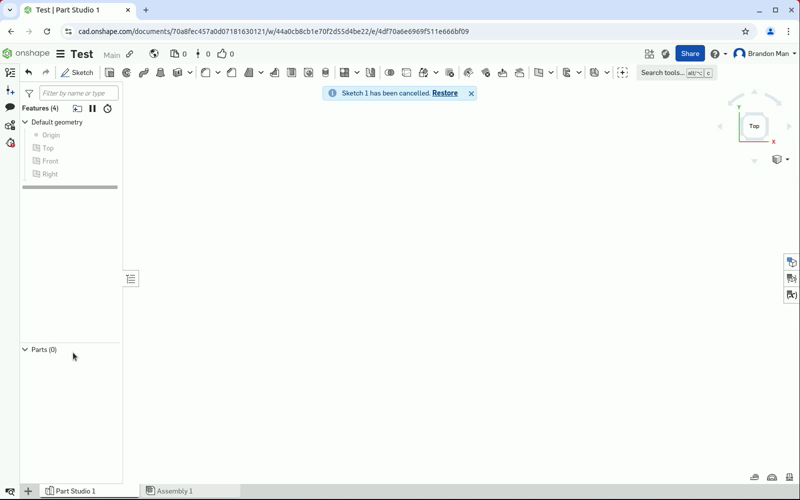
key(shift+p)
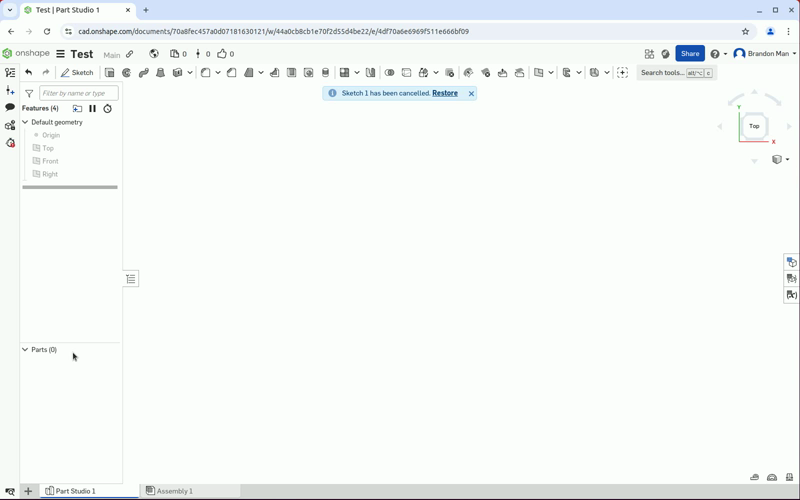
key(space)
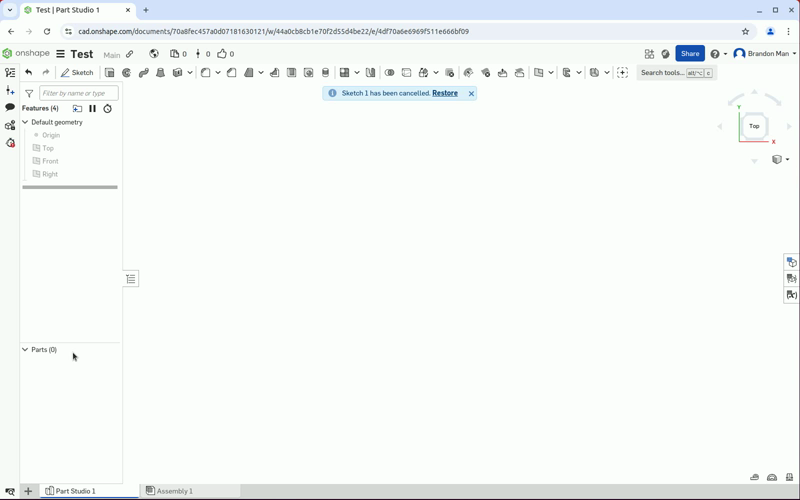
key_down(shift)
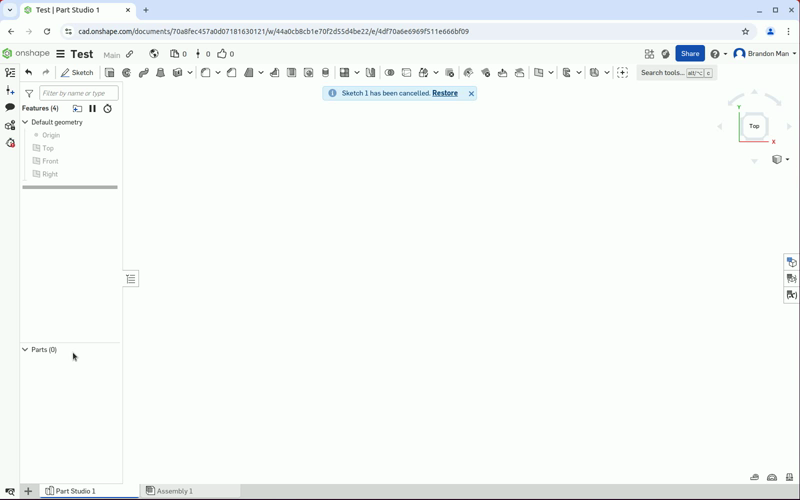
key(up)
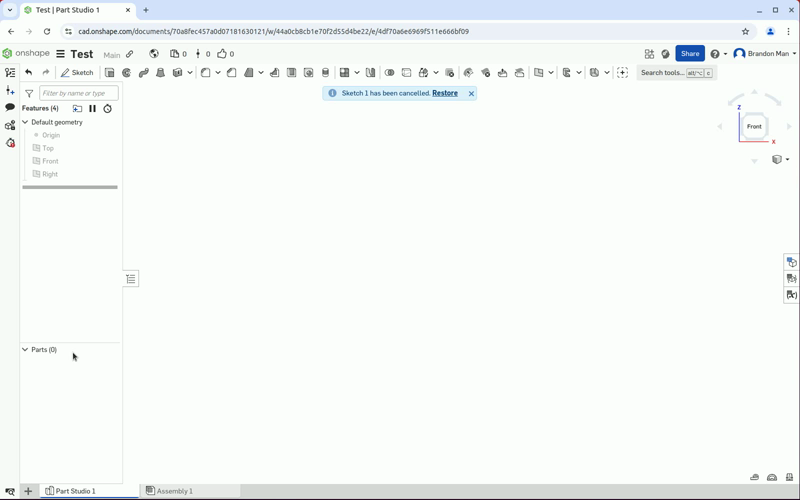
key_up(shift)
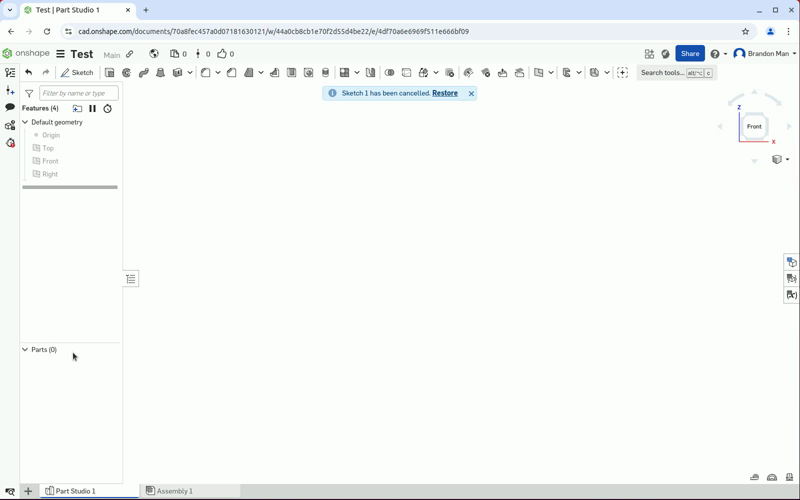
mouse_move(73, 352)
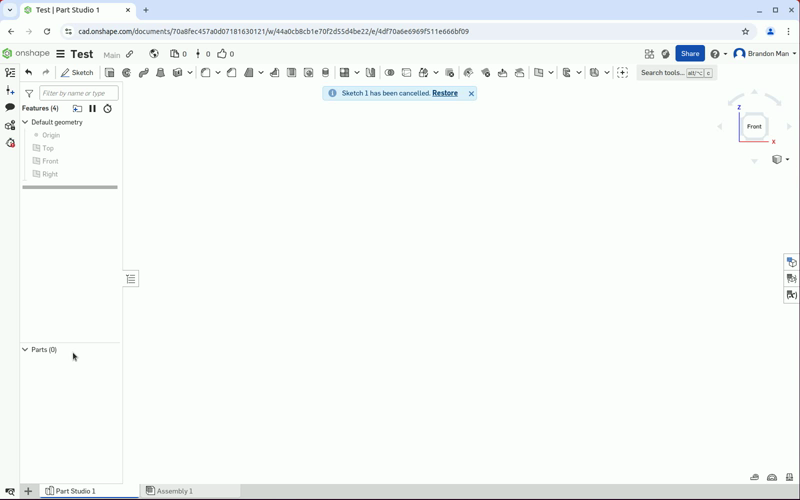
key(shift+y)
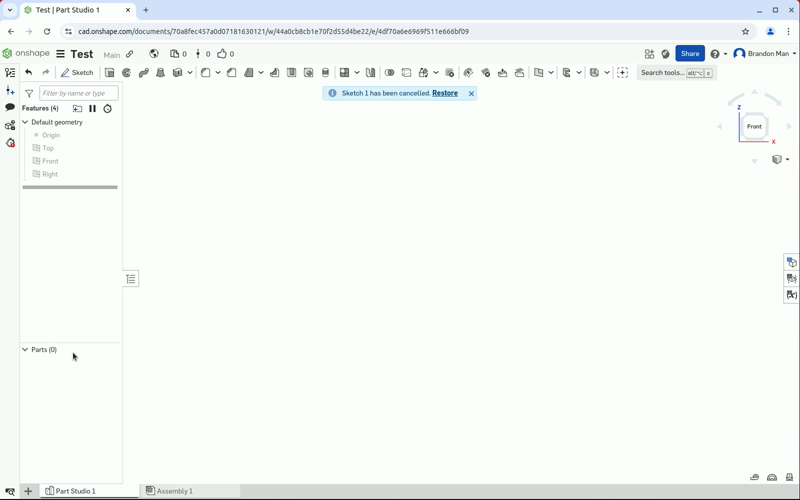
key(shift+s)
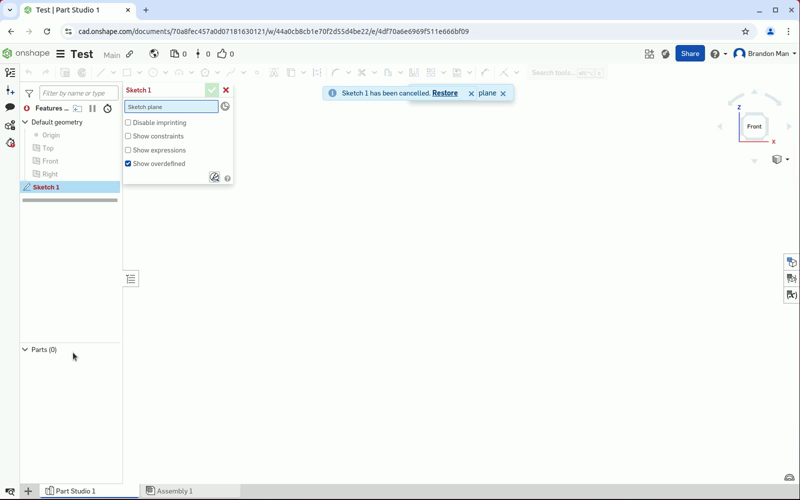
mouse_move(73, 163)
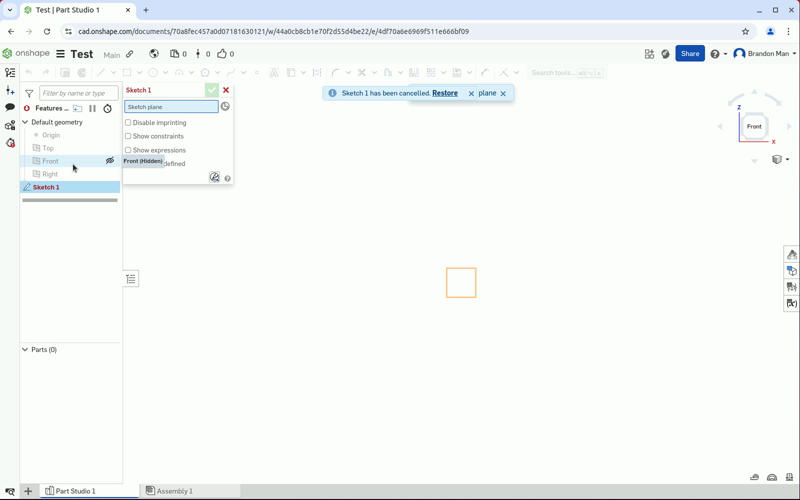
click(73, 163)
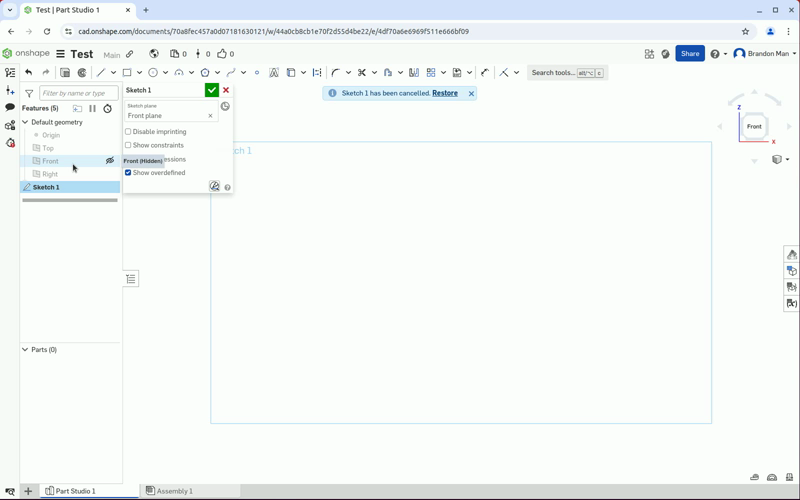
mouse_move(73, 352)
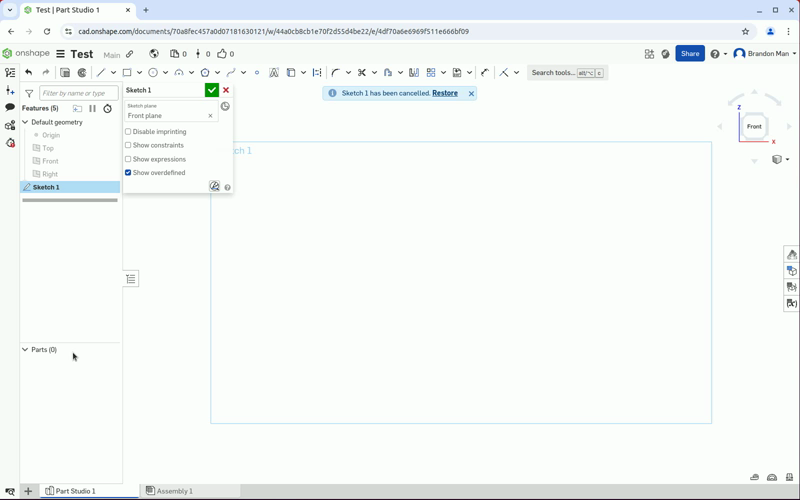
key(y)
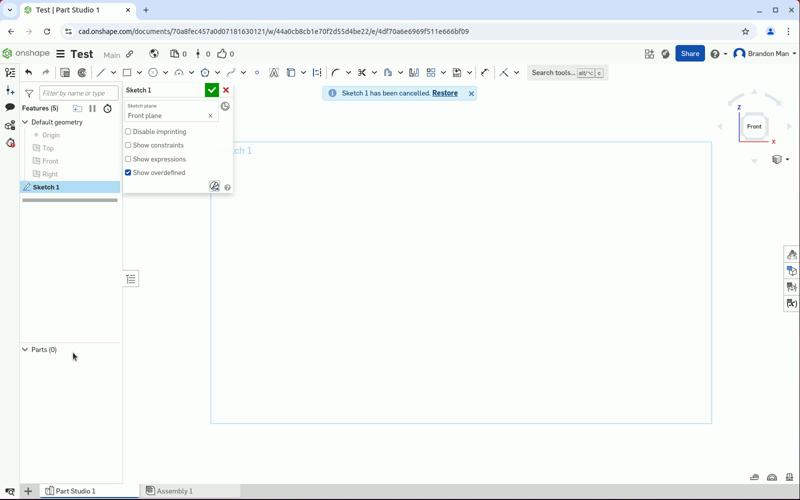
key(l)
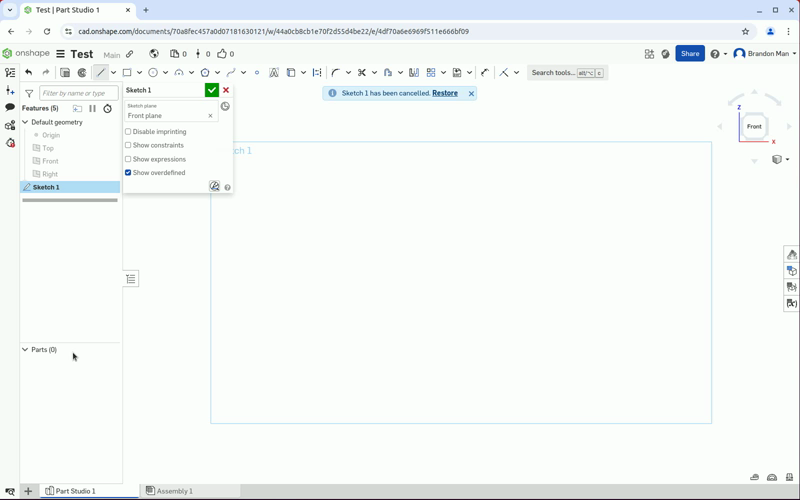
key_down(shift)
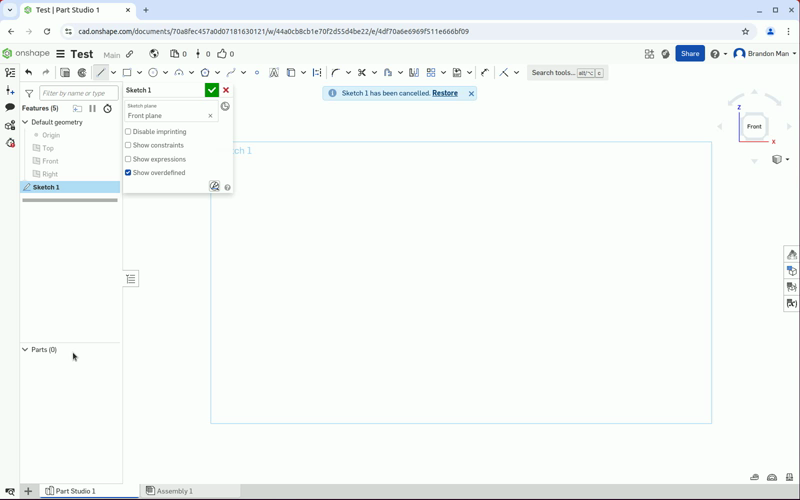
mouse_move(460, 282)
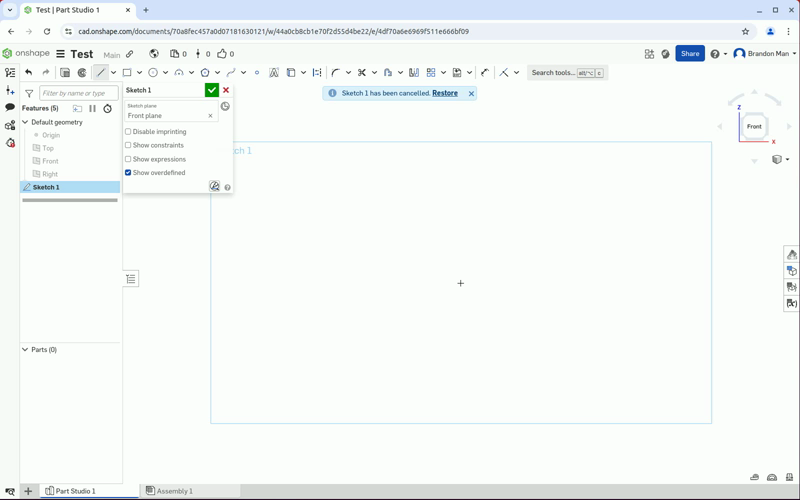
click(460, 282)
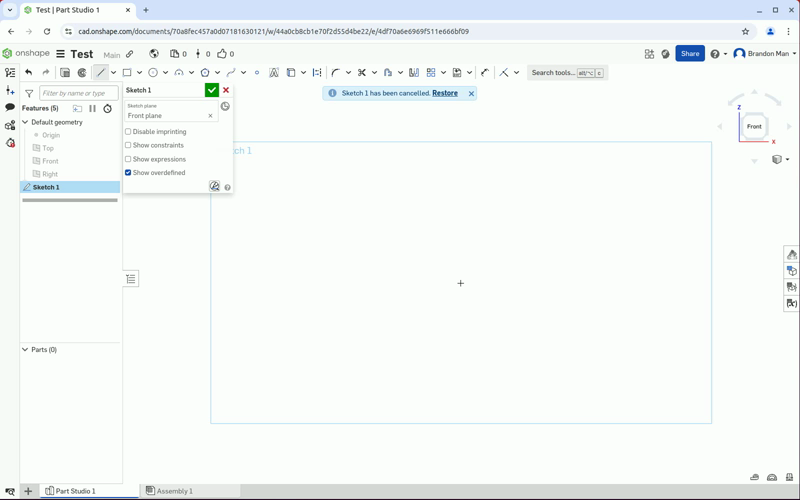
key_up(shift)
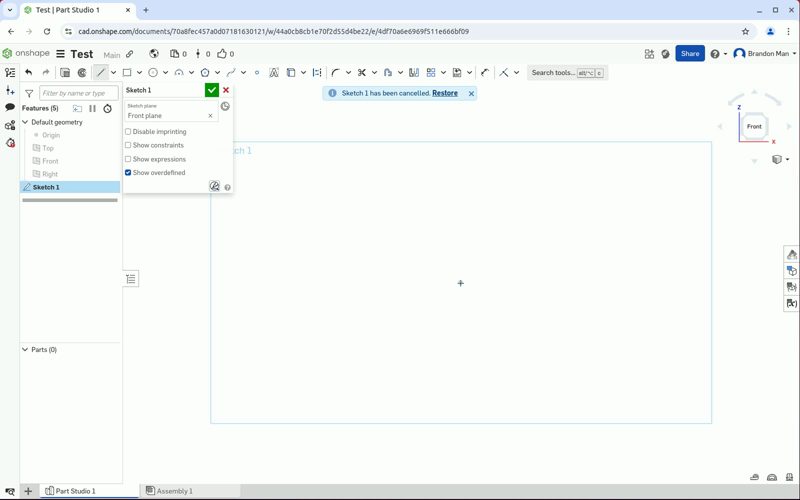
key_down(shift)
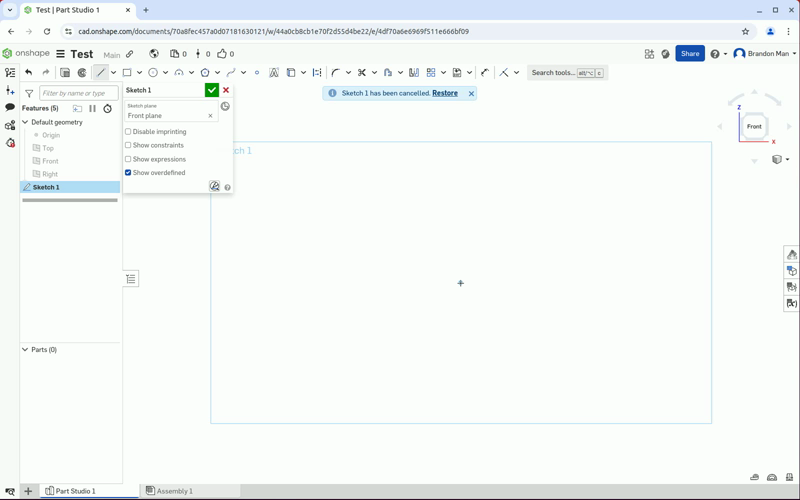
mouse_move(573, 282)
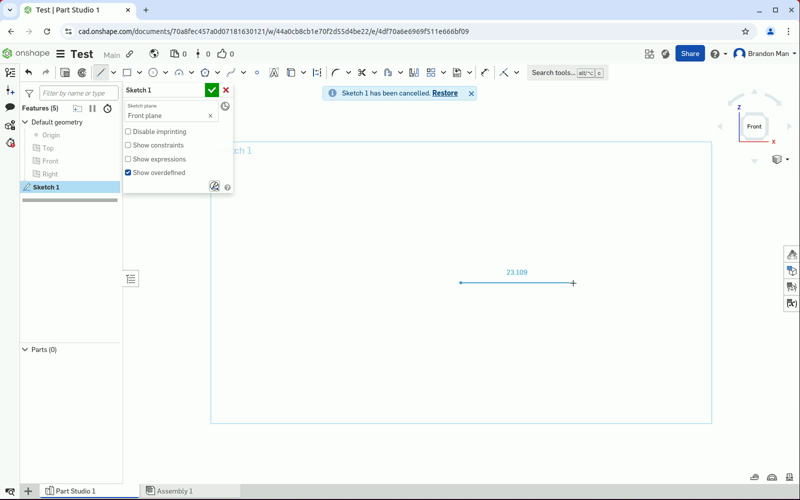
click(573, 282)
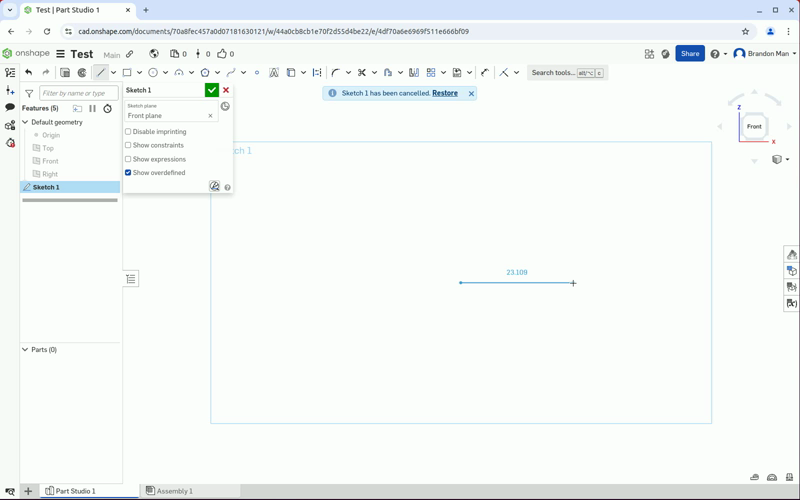
key_up(shift)
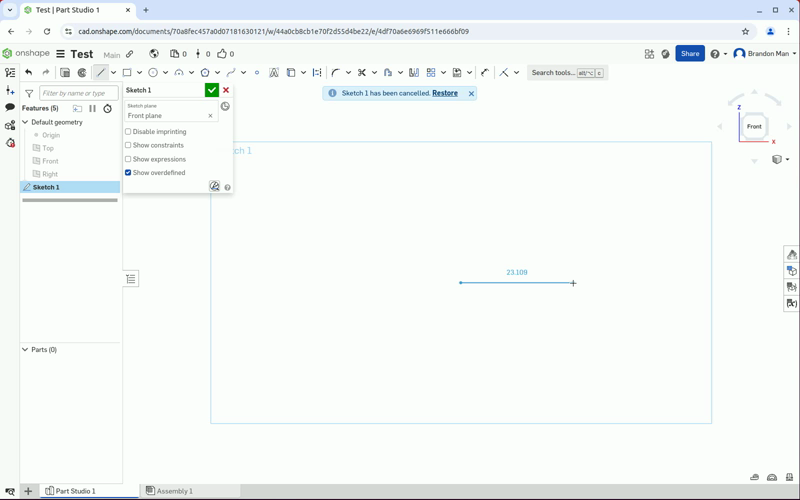
key_down(shift)
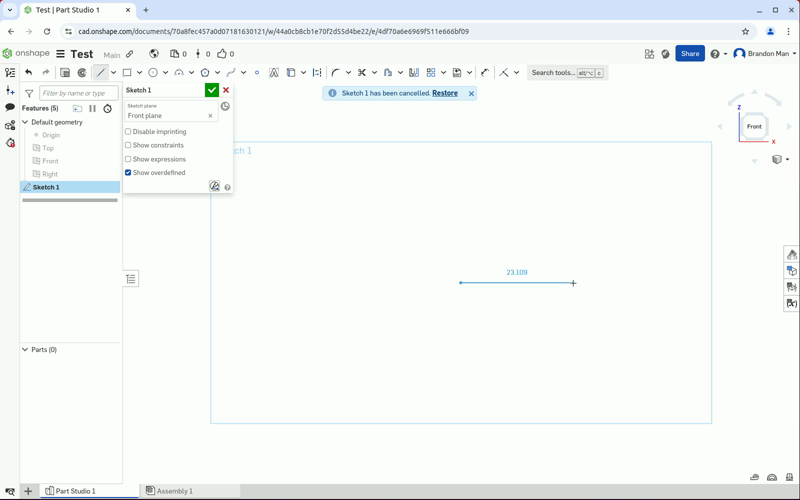
mouse_move(589, 282)
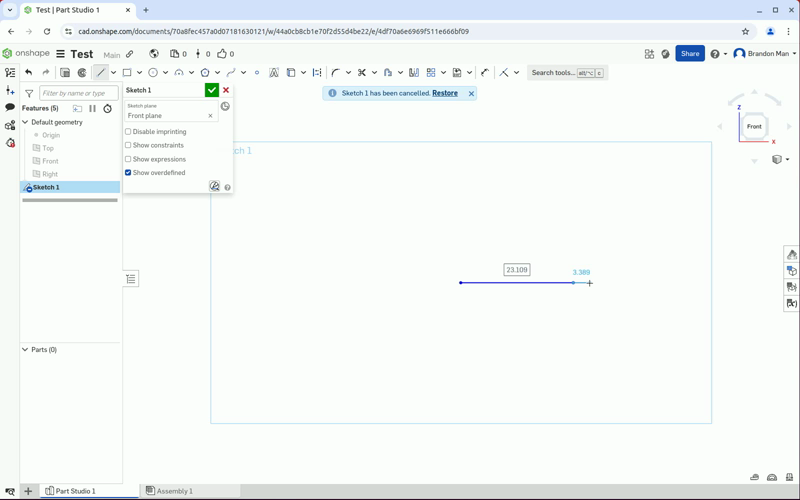
mouse_move(573, 260)
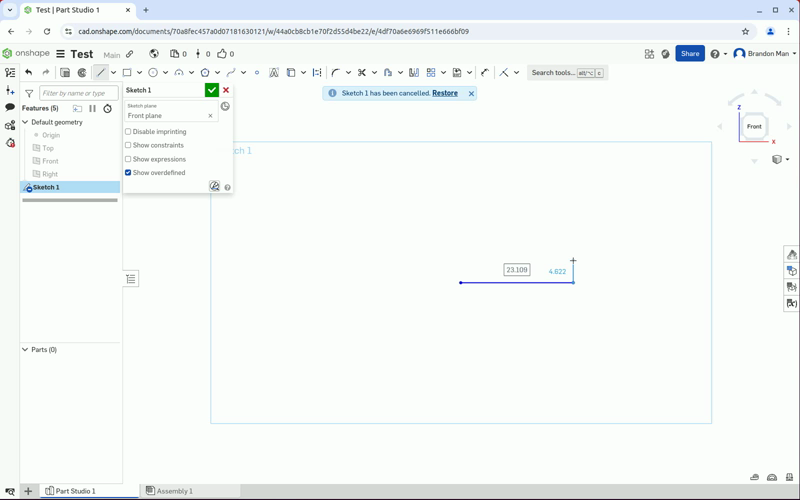
click(573, 260)
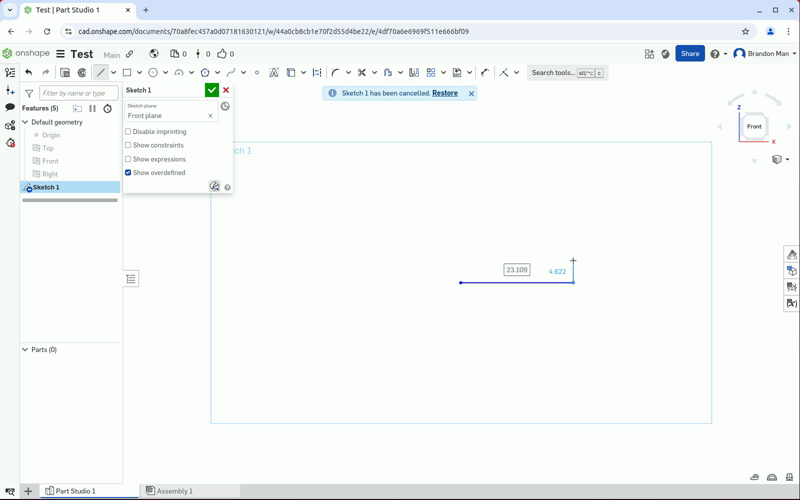
key_up(shift)
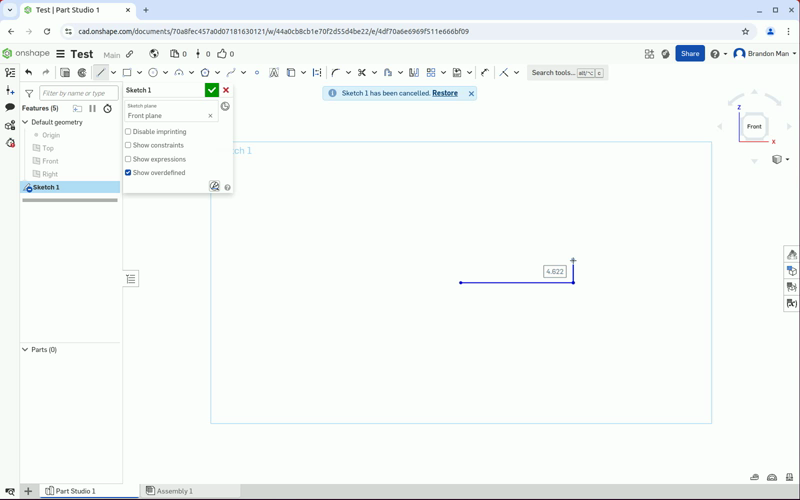
key_down(shift)
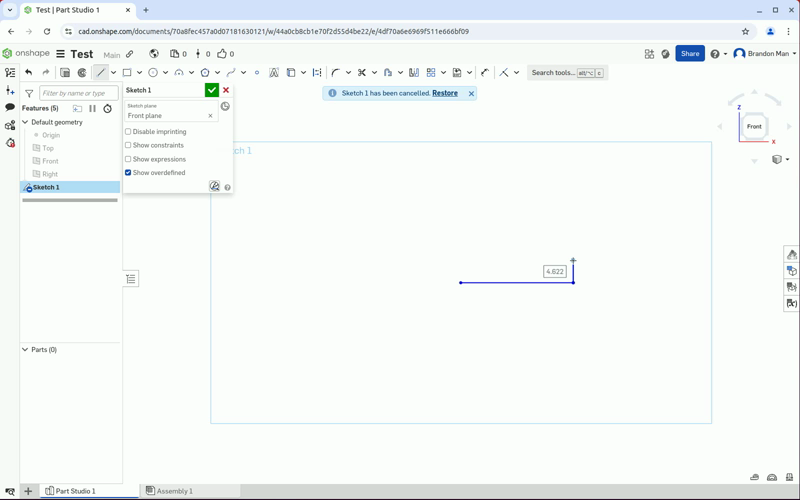
mouse_move(589, 260)
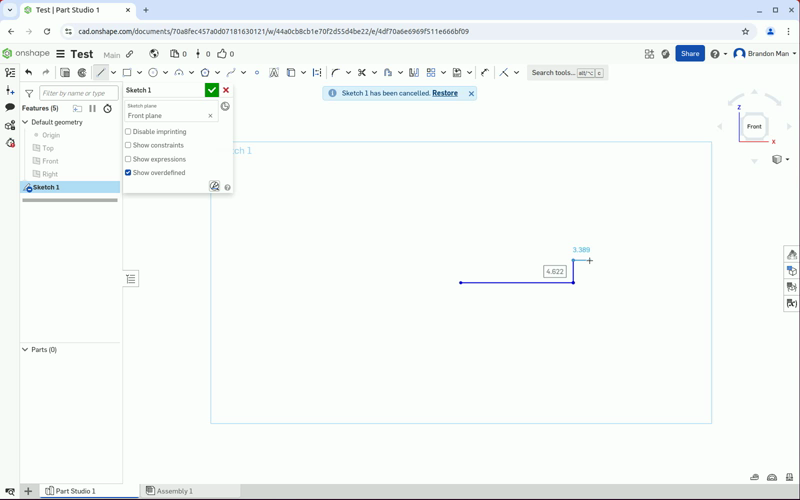
mouse_move(559, 260)
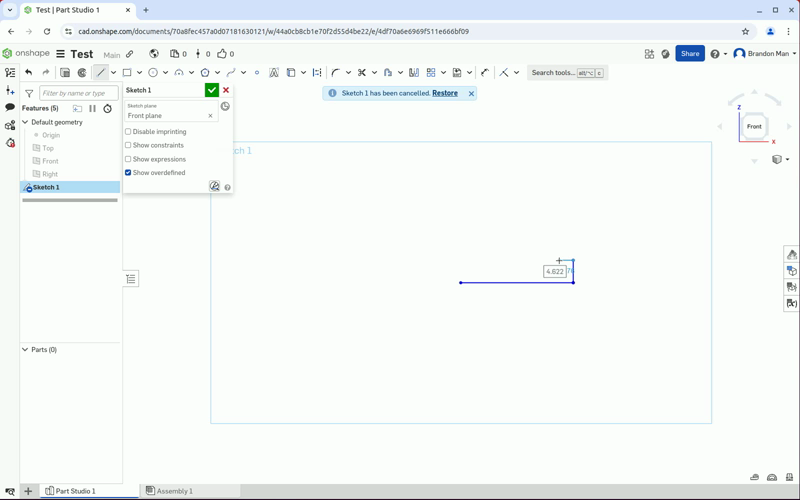
click(559, 260)
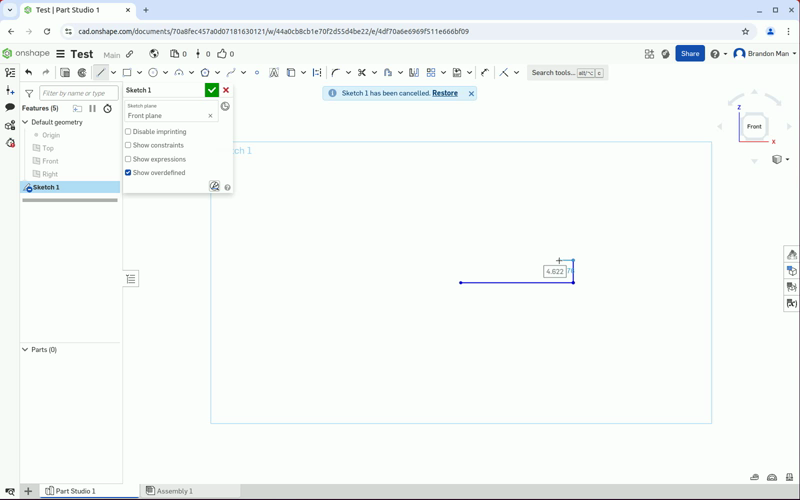
key_up(shift)
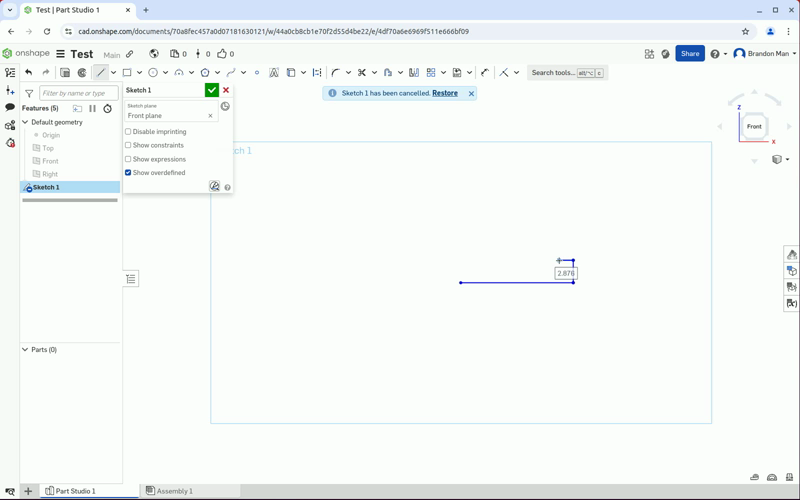
key_down(shift)
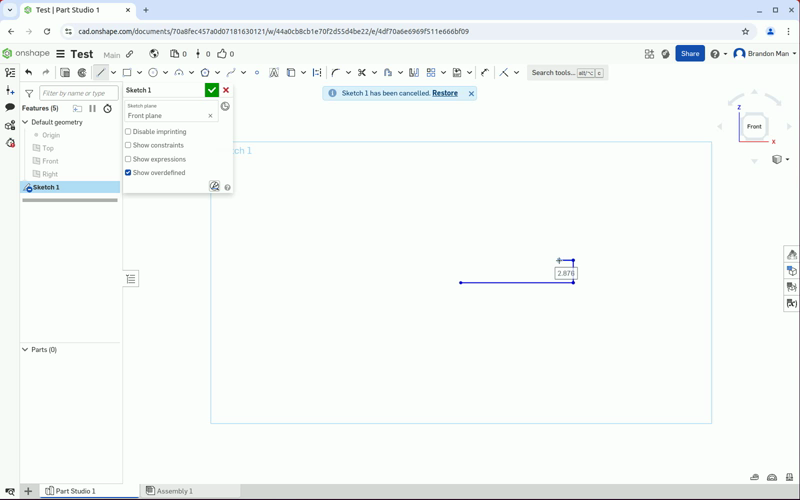
mouse_move(589, 260)
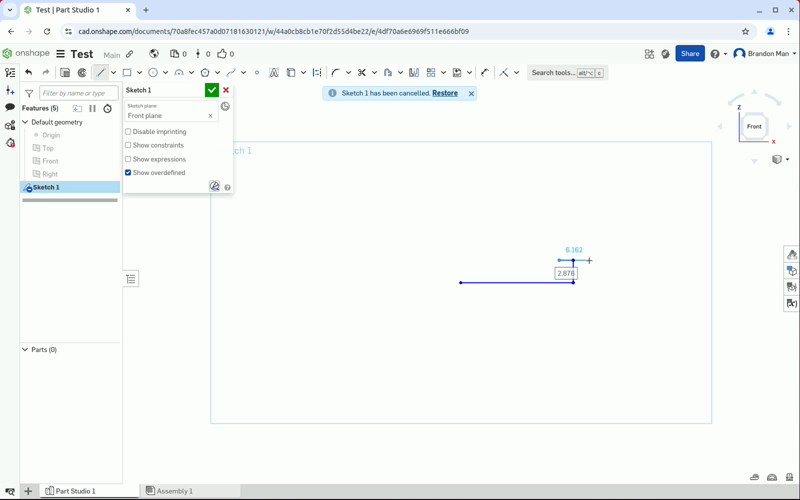
mouse_move(559, 268)
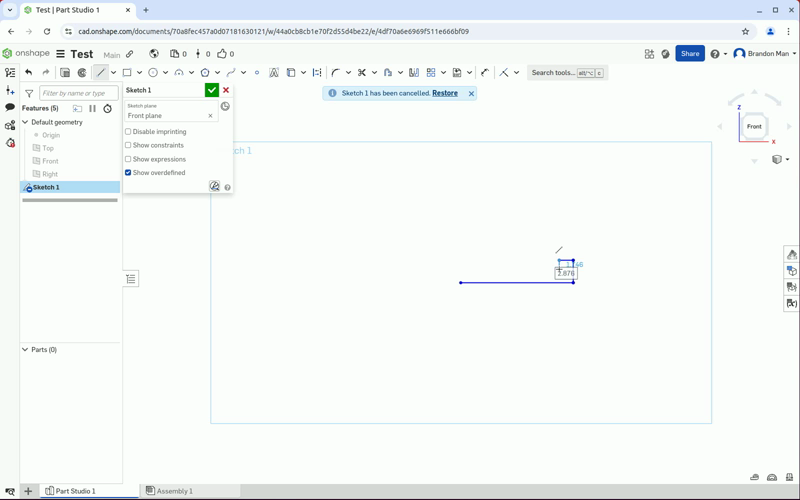
click(559, 268)
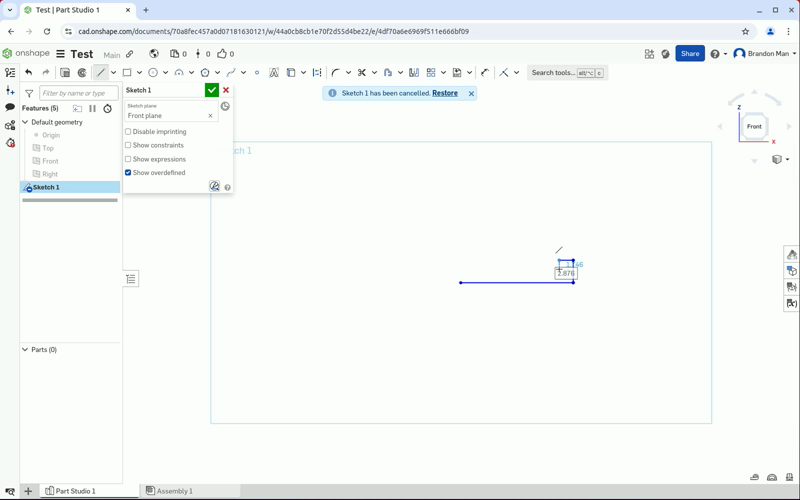
key_up(shift)
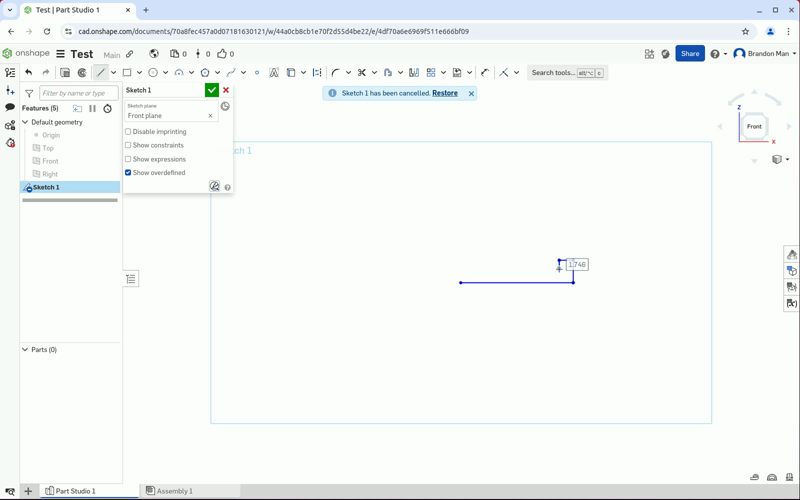
key_down(shift)
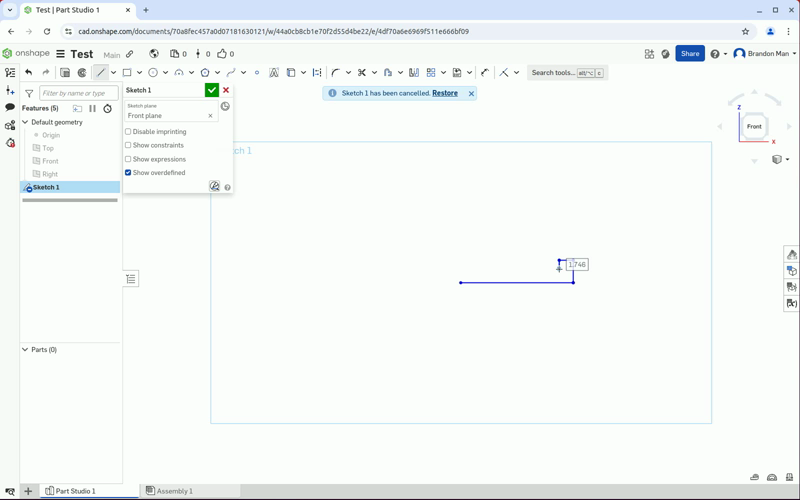
mouse_move(472, 268)
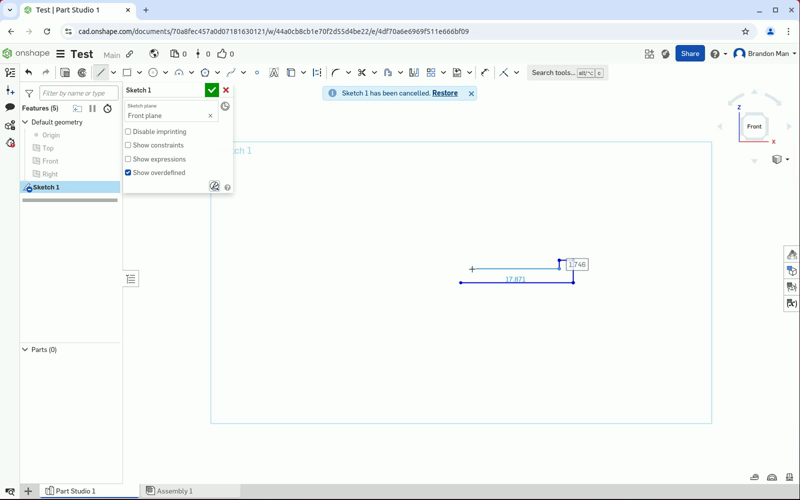
click(472, 268)
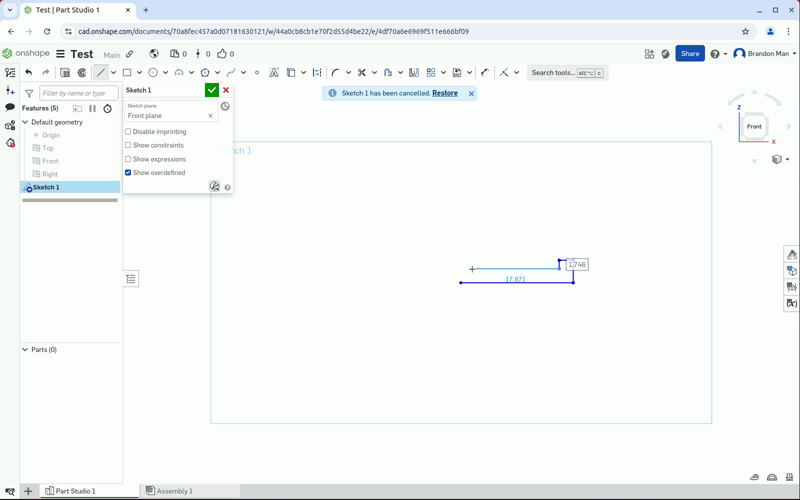
key_up(shift)
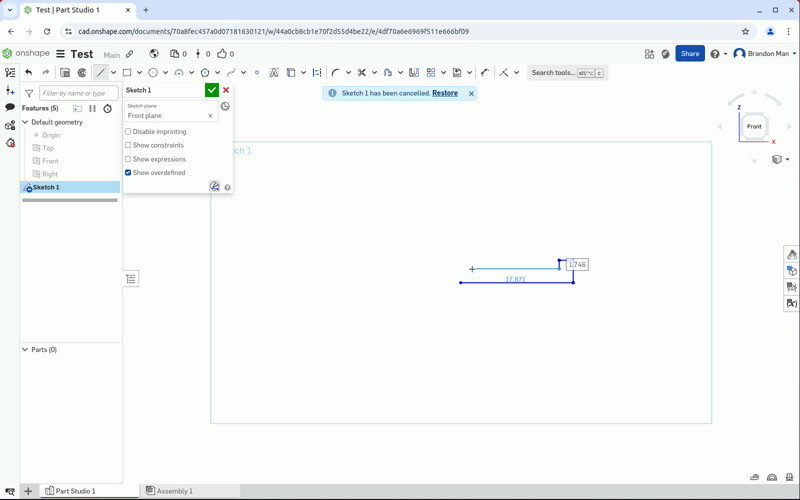
key_down(shift)
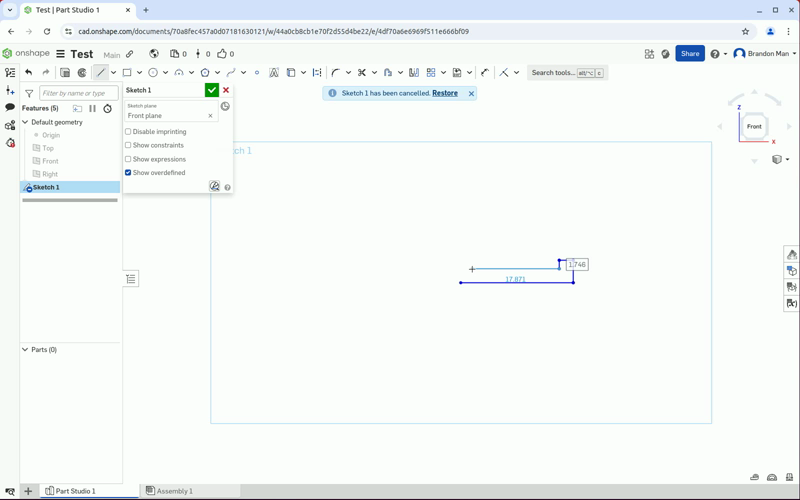
mouse_move(502, 268)
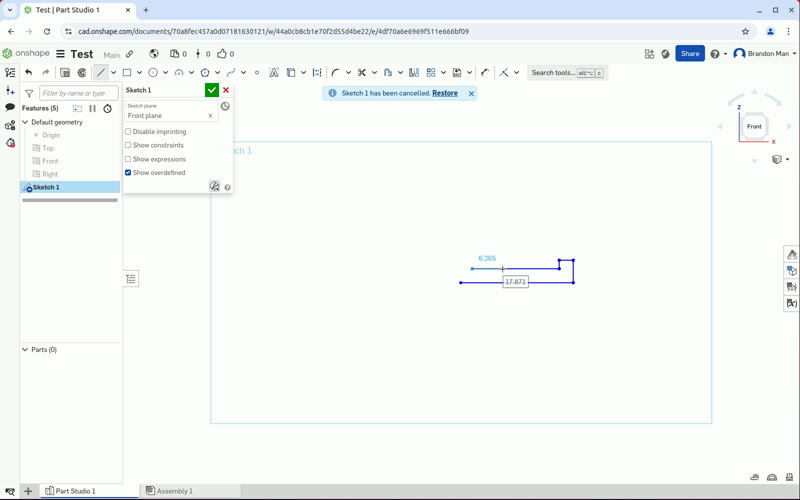
mouse_move(472, 239)
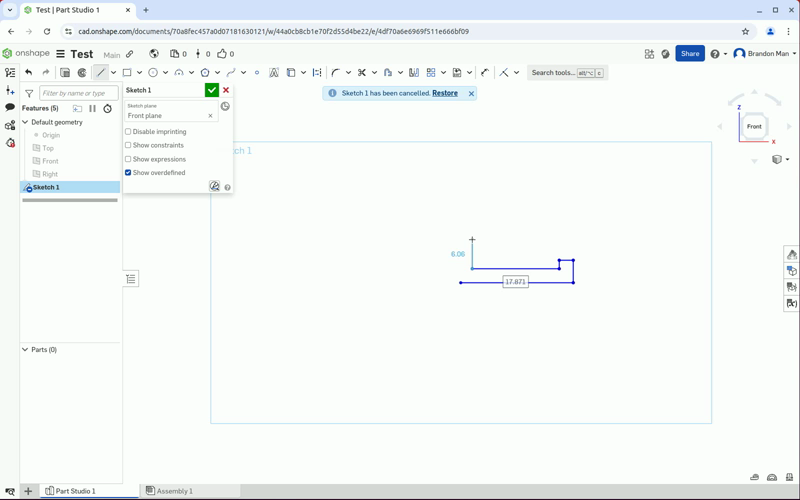
click(472, 239)
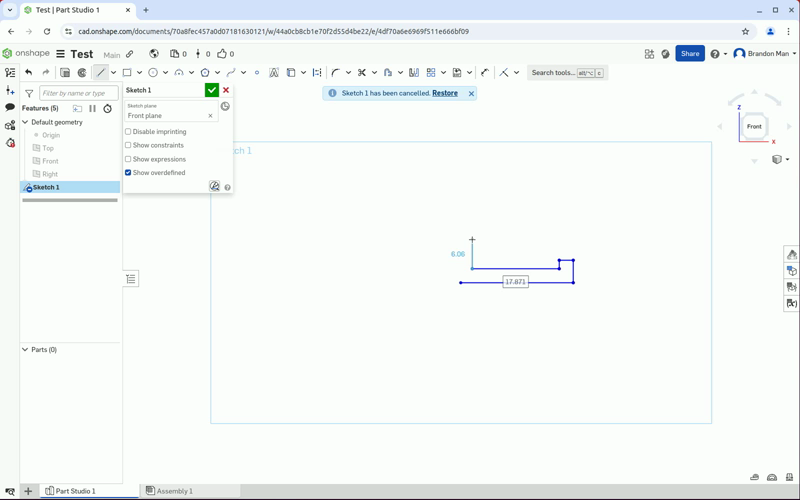
key_up(shift)
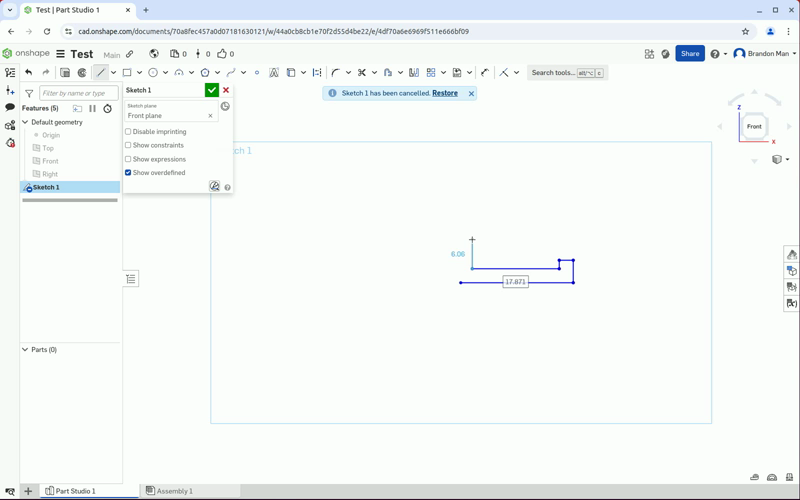
key_down(shift)
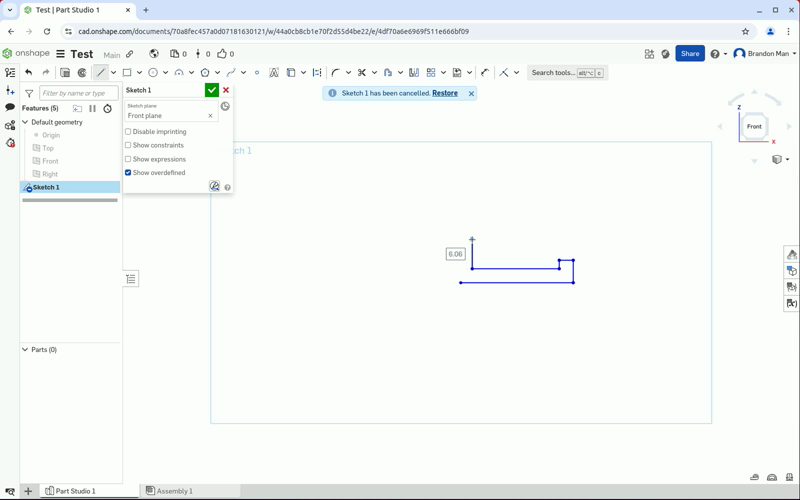
mouse_move(502, 239)
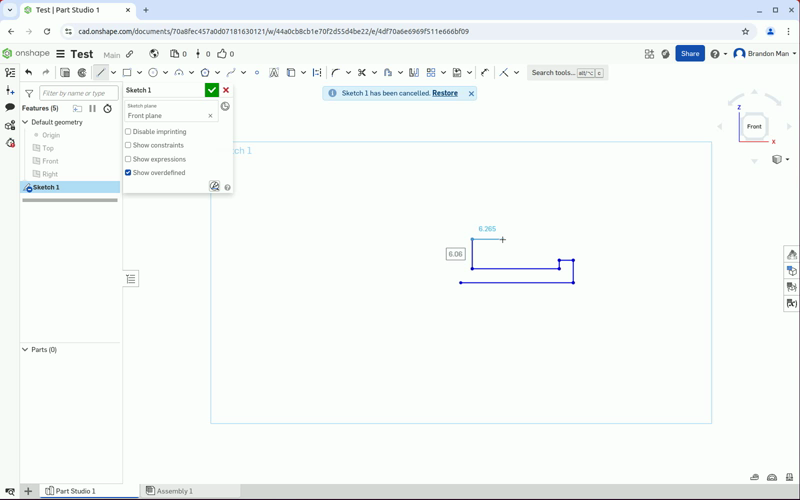
mouse_move(463, 239)
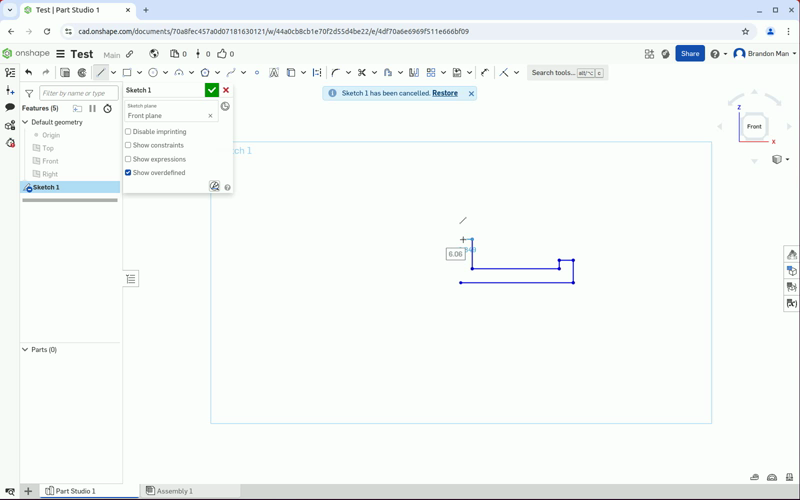
click(463, 239)
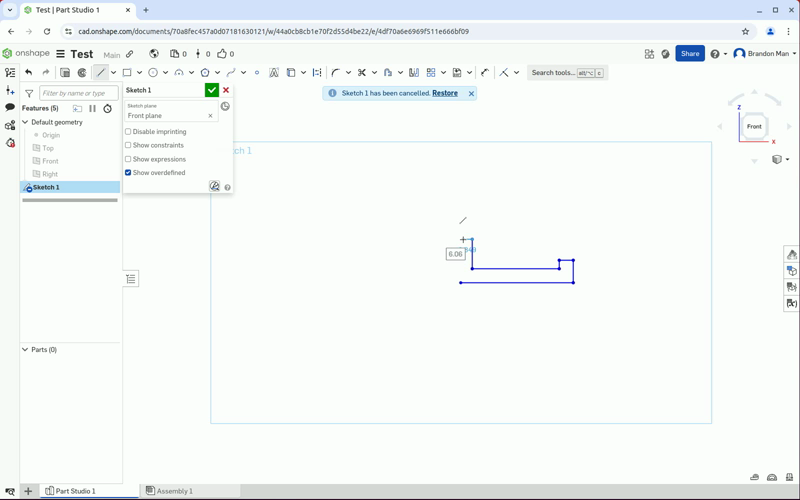
key_up(shift)
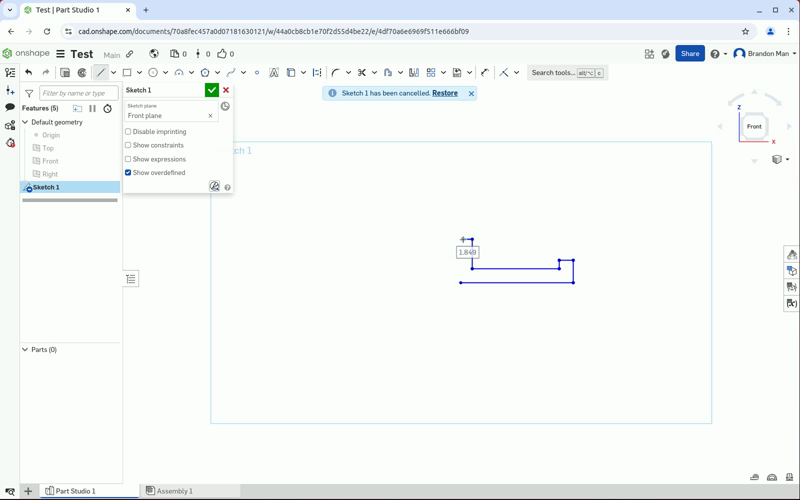
key_down(shift)
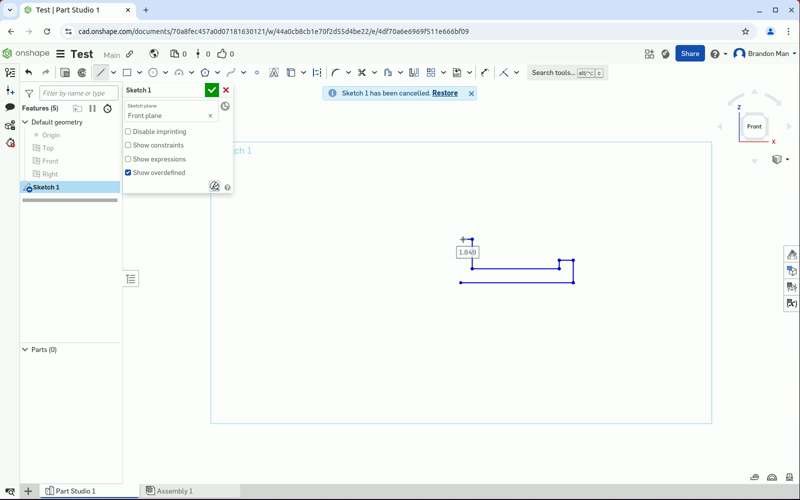
mouse_move(493, 239)
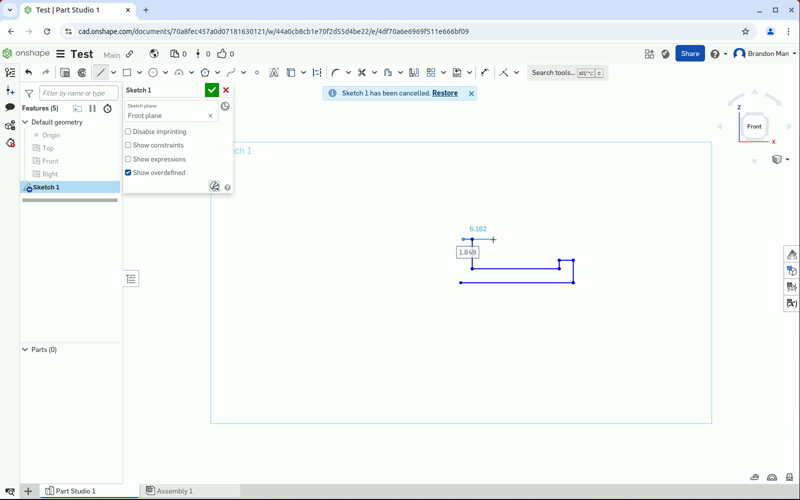
mouse_move(460, 243)
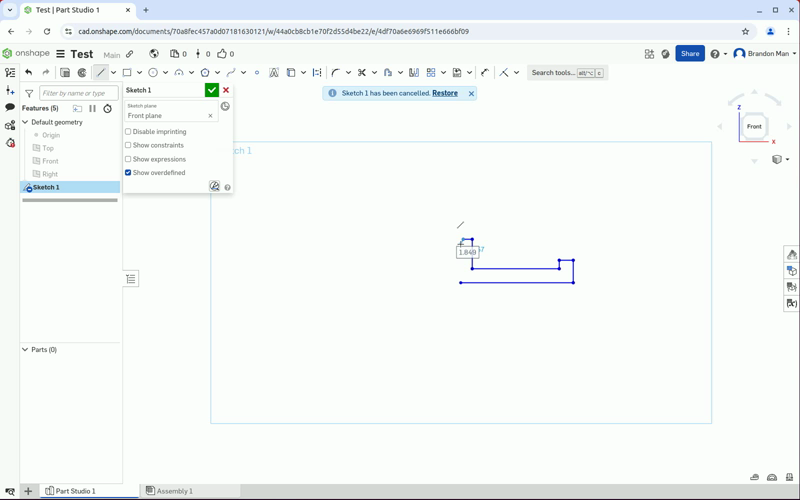
scroll(6)
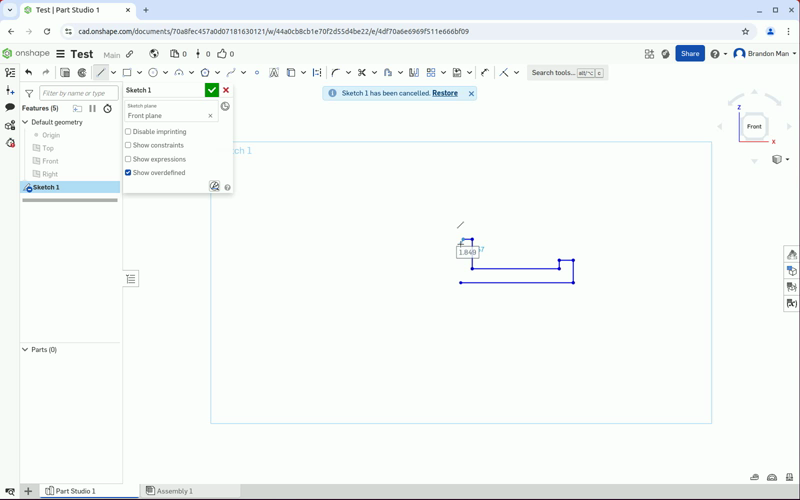
scroll(6)
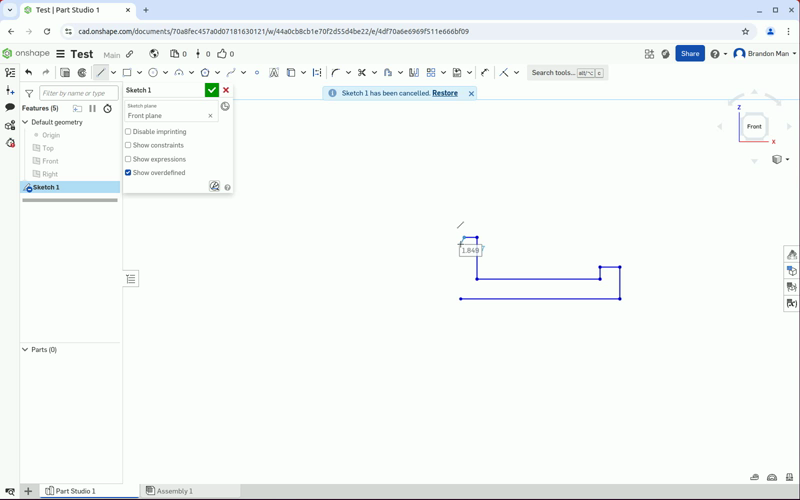
scroll(6)
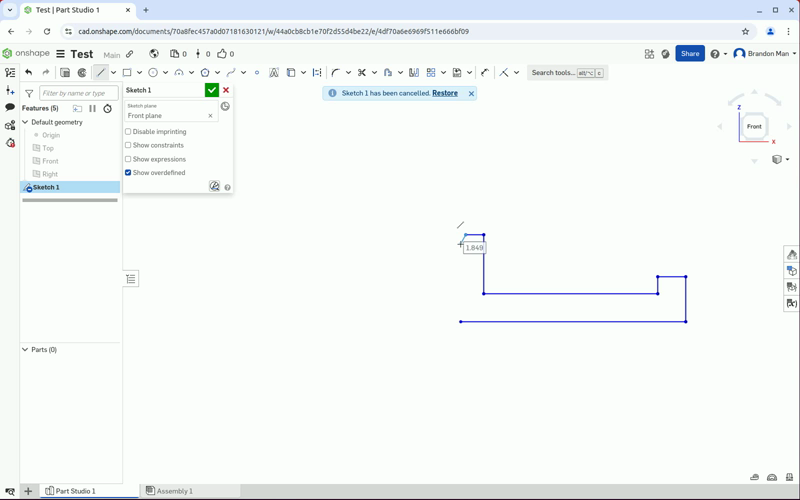
scroll(6)
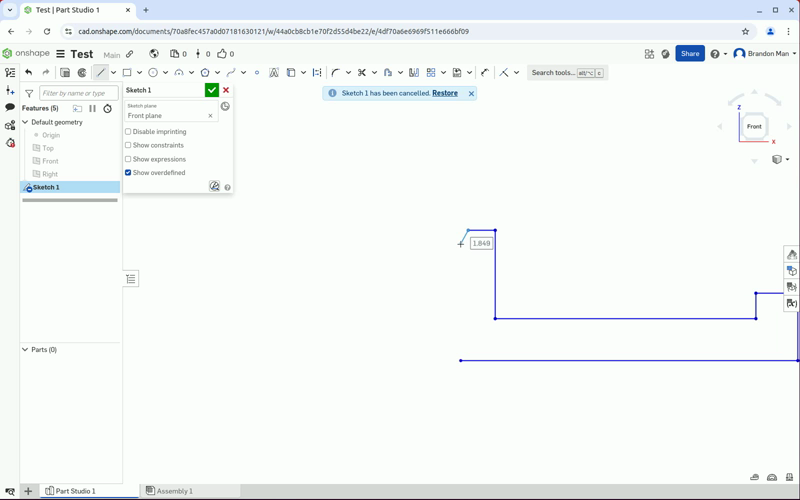
scroll(6)
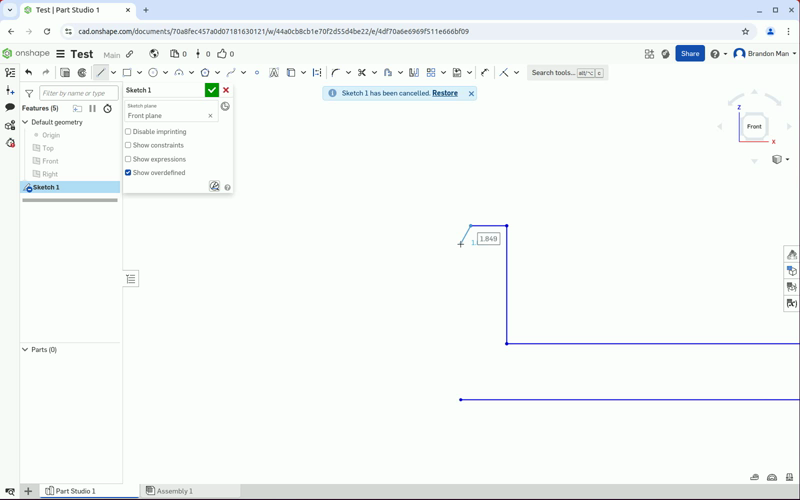
scroll(6)
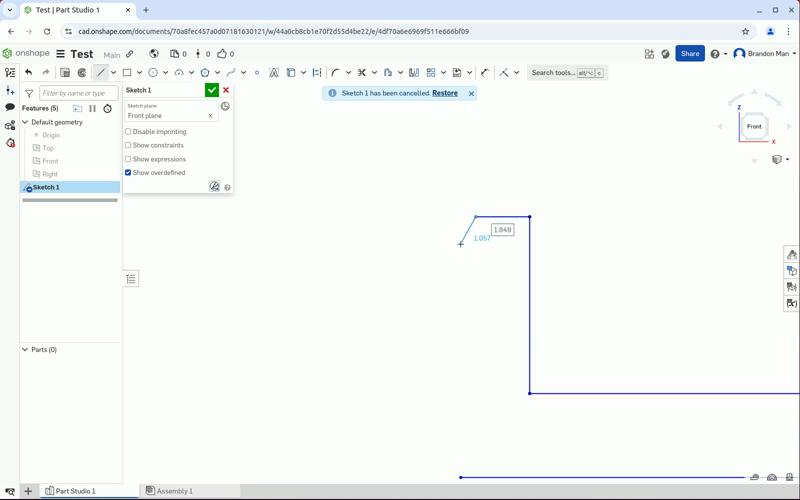
scroll(6)
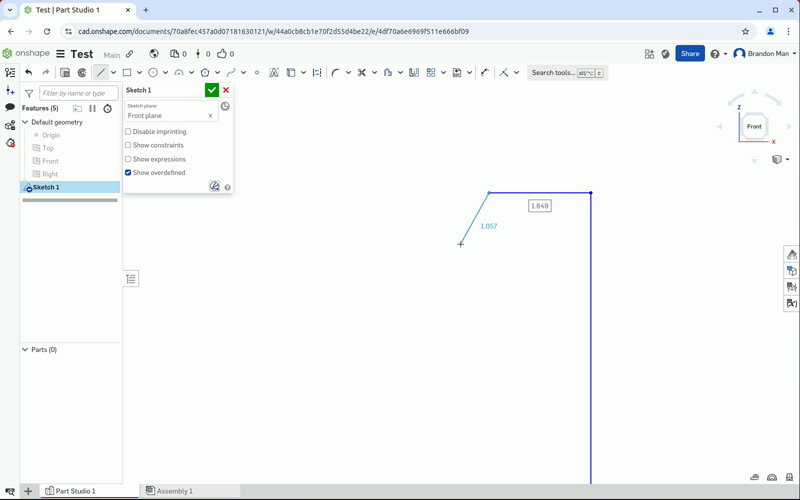
click(460, 243)
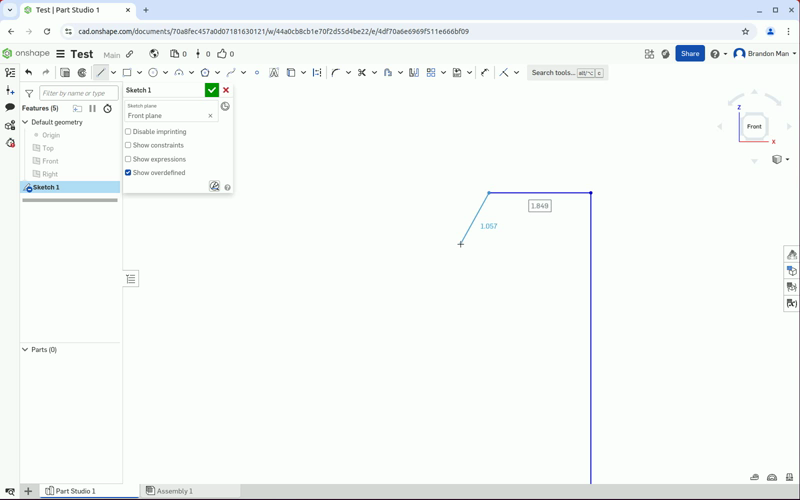
scroll(-6)
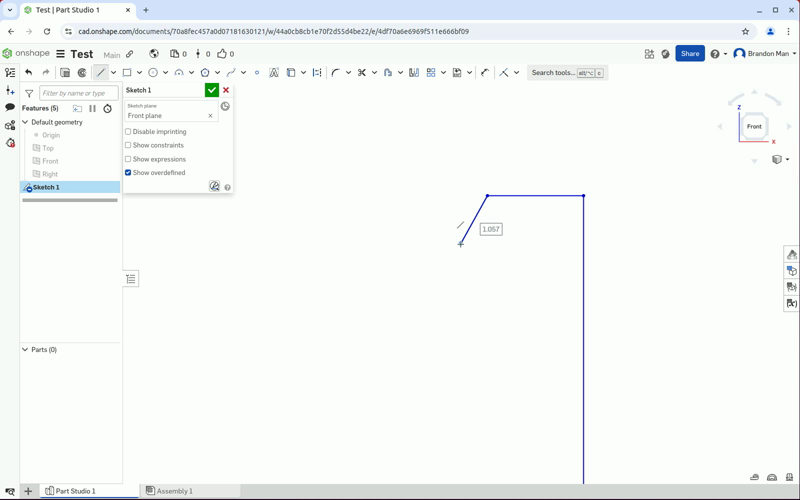
scroll(-6)
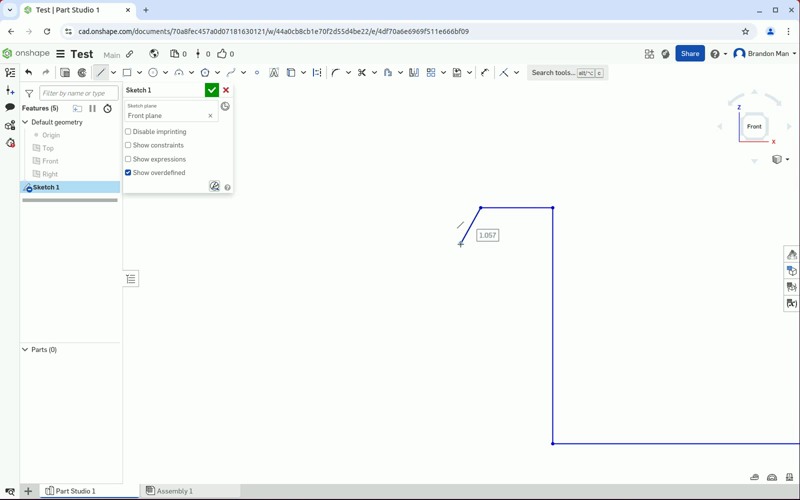
scroll(-6)
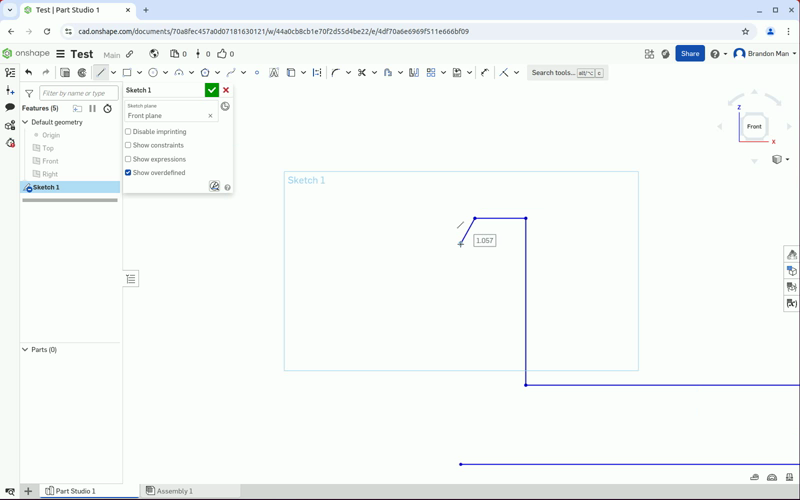
scroll(-6)
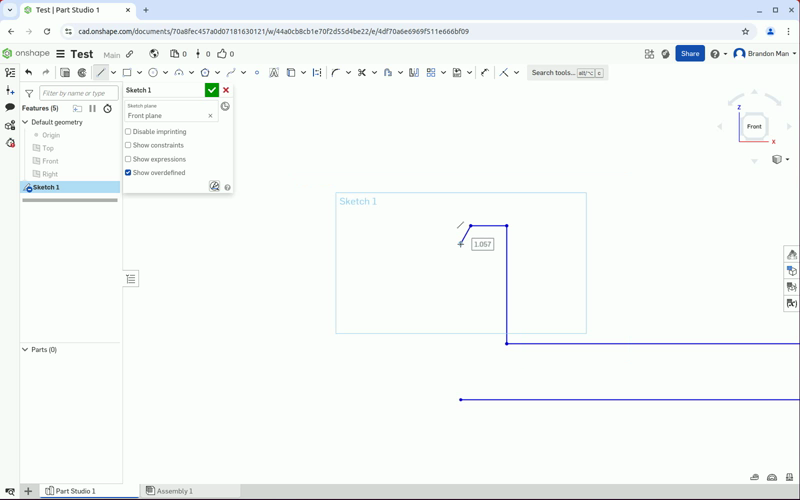
scroll(-6)
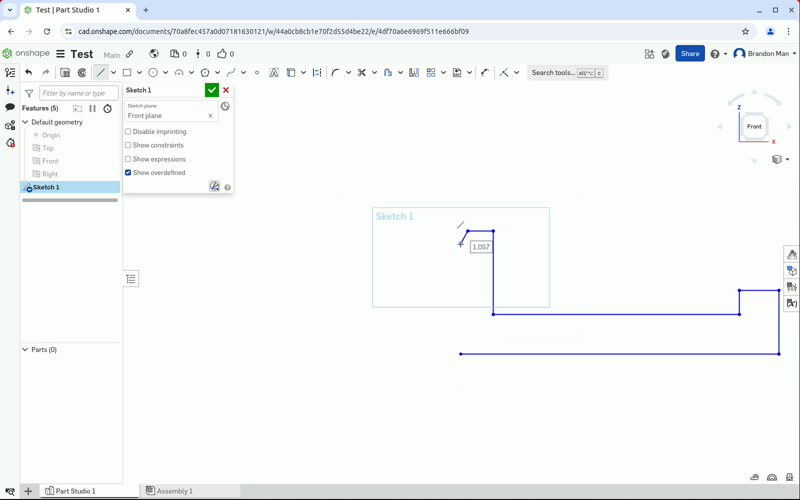
scroll(-6)
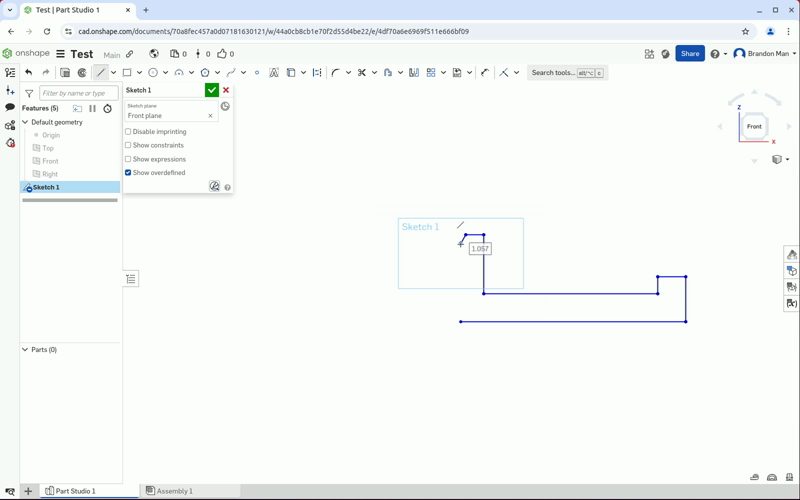
scroll(-6)
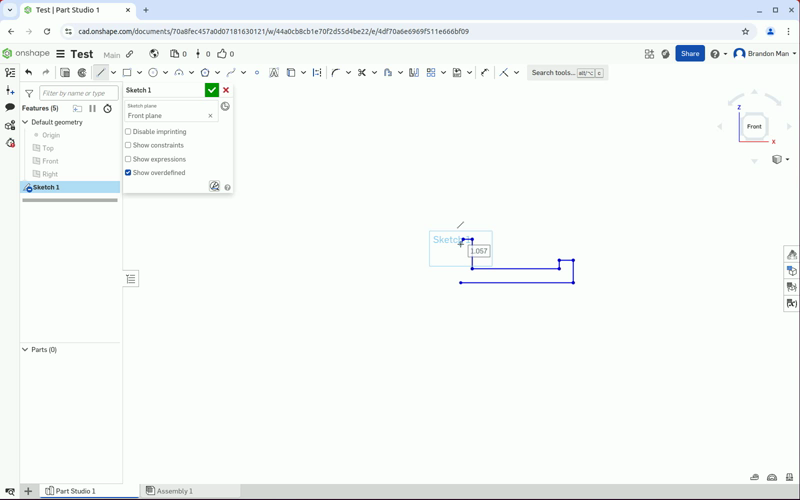
key_up(shift)
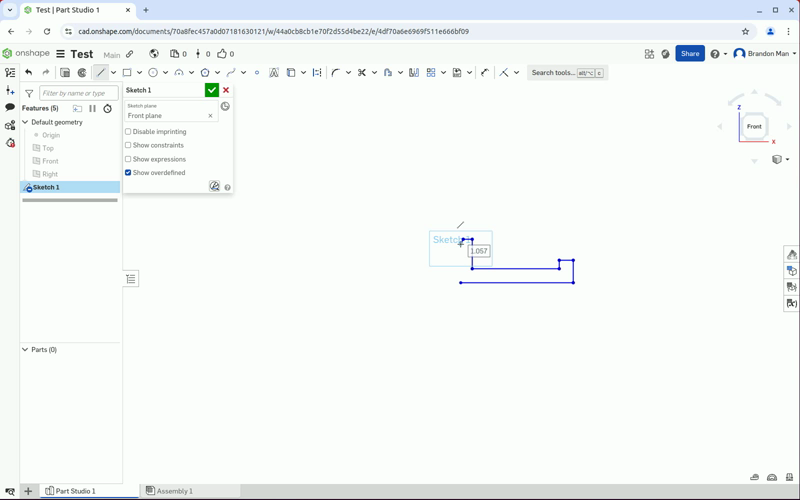
mouse_move(490, 243)
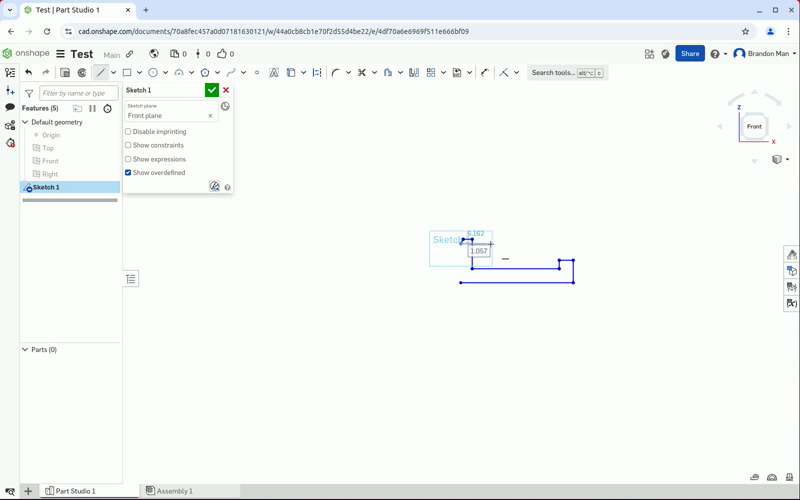
key_down(shift)
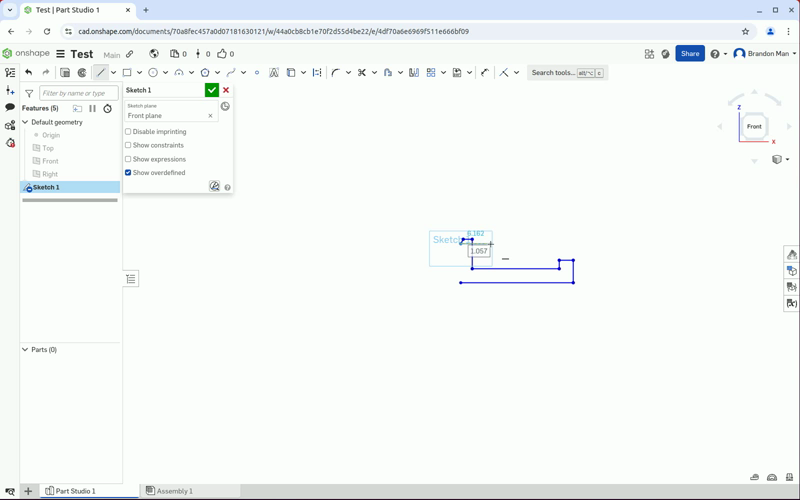
mouse_move(460, 282)
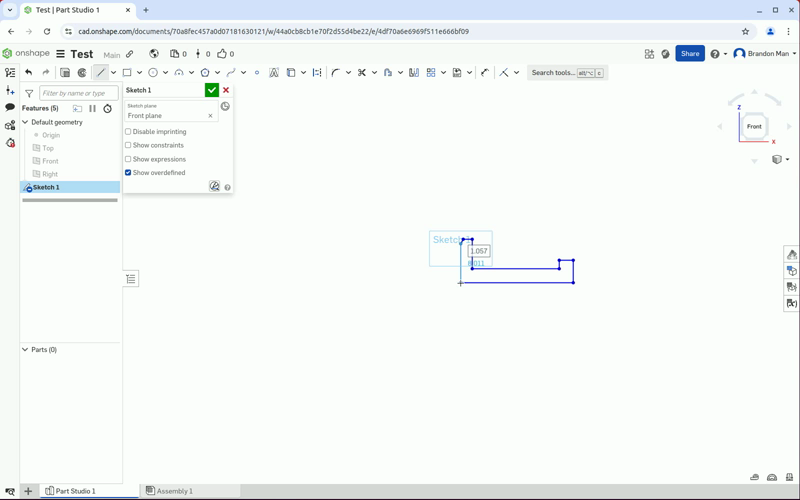
key_up(shift)
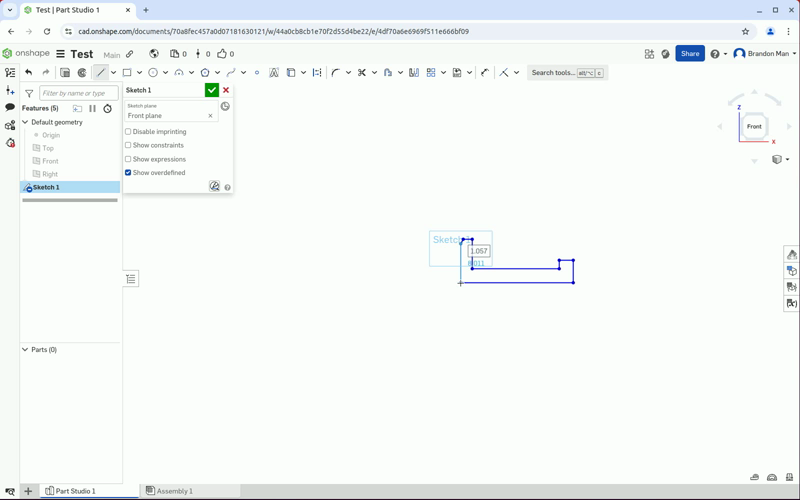
click(460, 282)
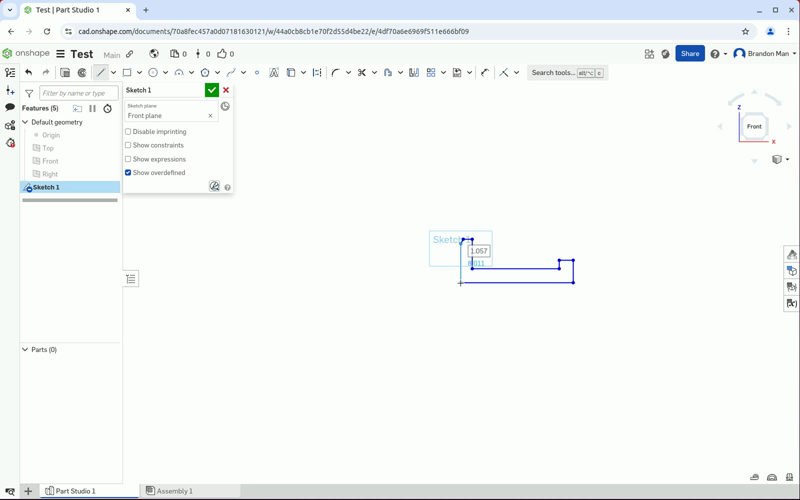
key(esc)
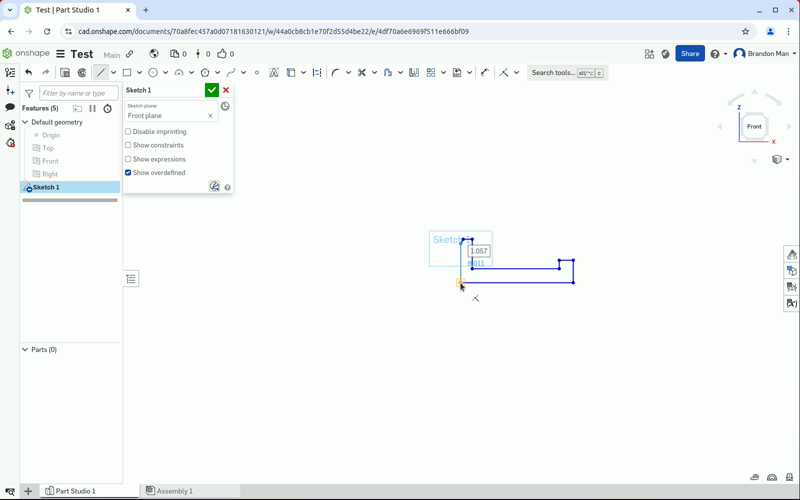
mouse_move(463, 258)
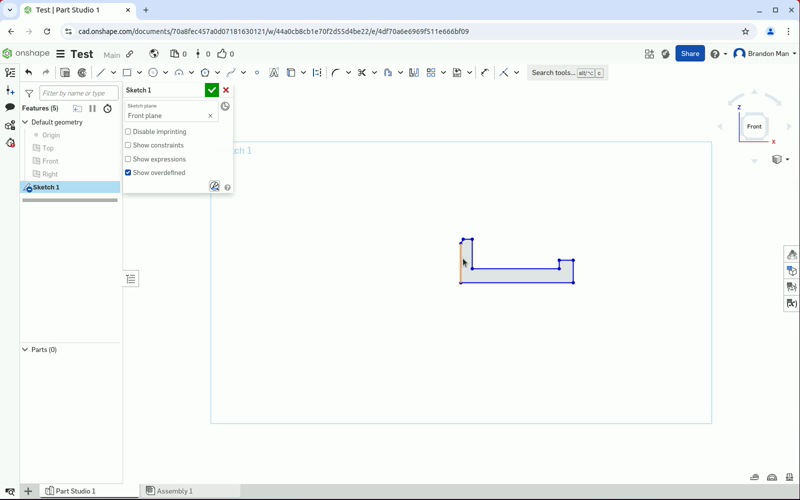
click(463, 258)
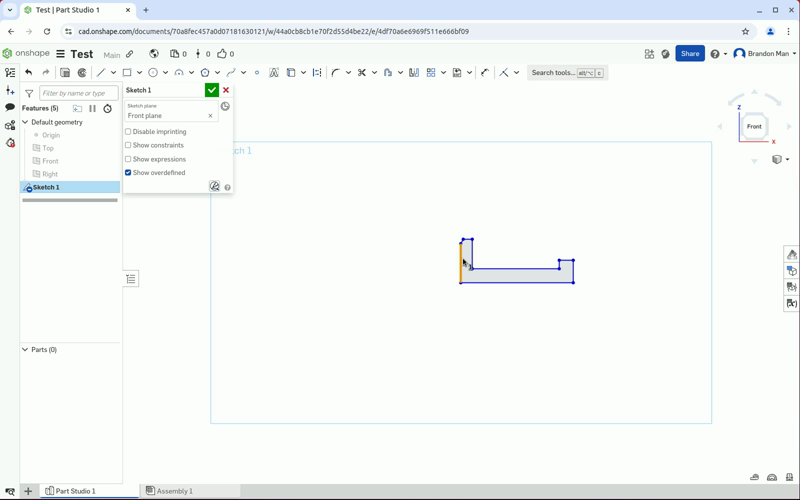
mouse_move(73, 352)
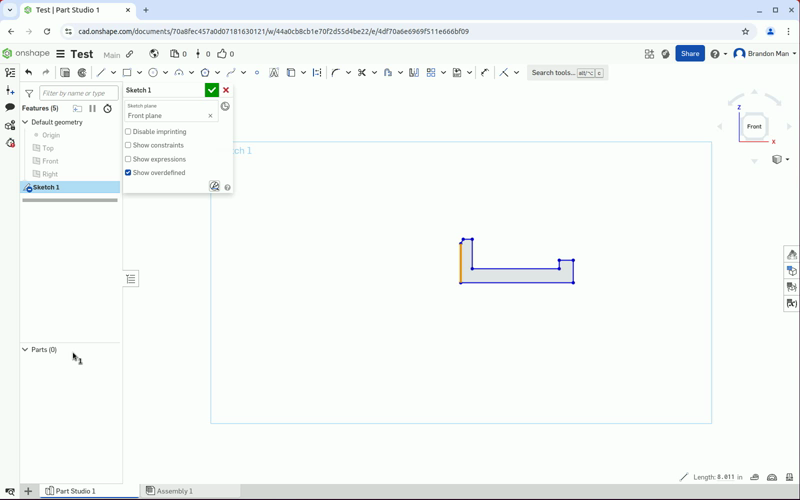
key(shift+y)
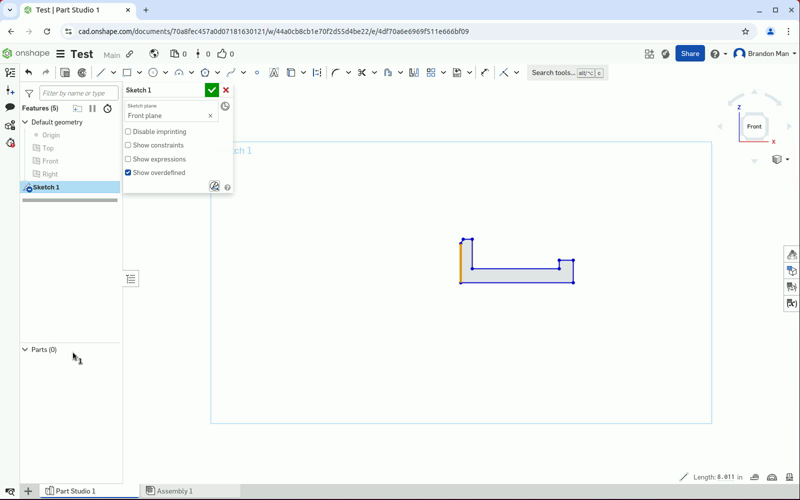
key(shift+e)
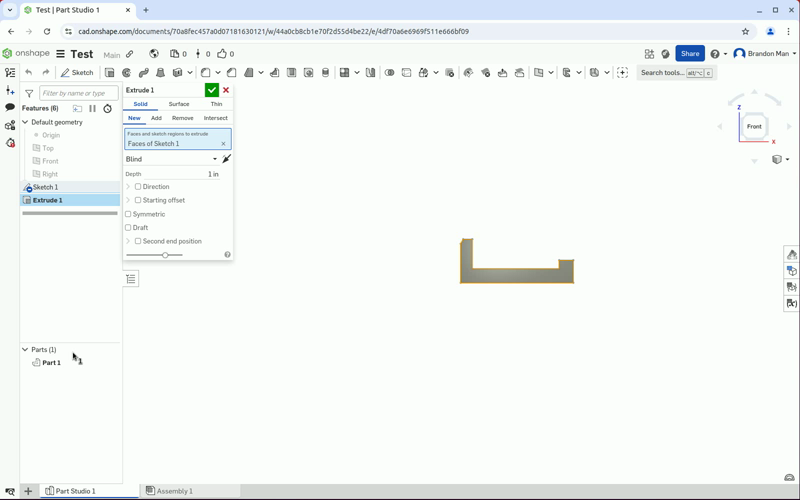
mouse_move(143, 106)
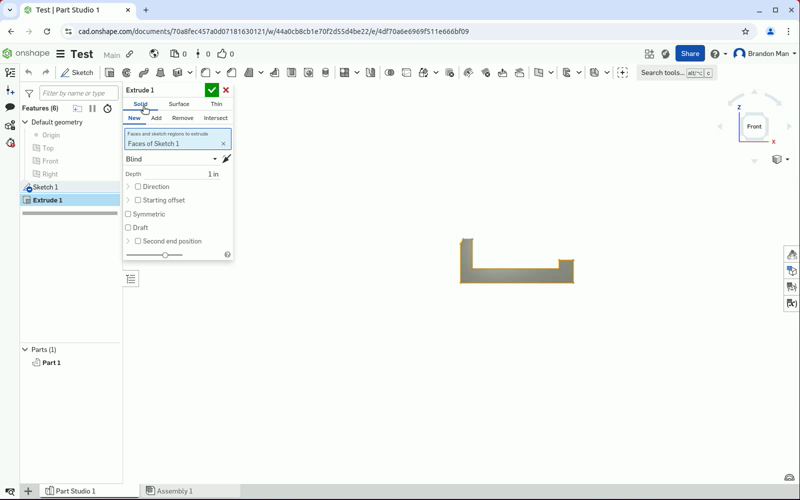
click(143, 106)
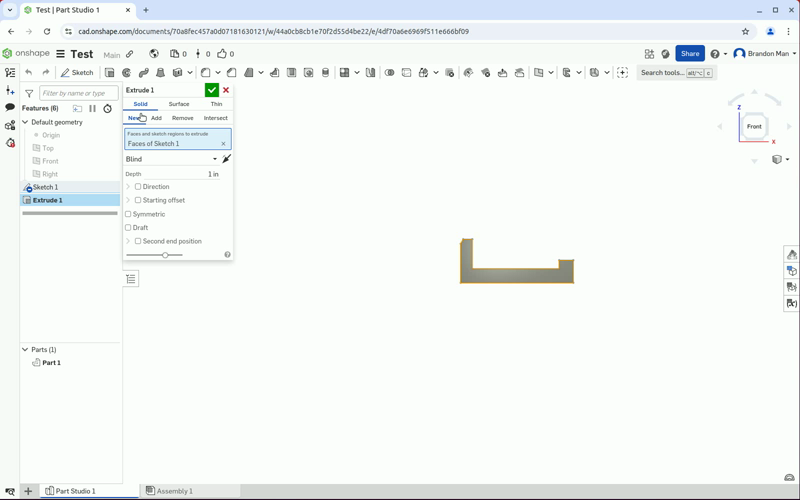
mouse_move(137, 120)
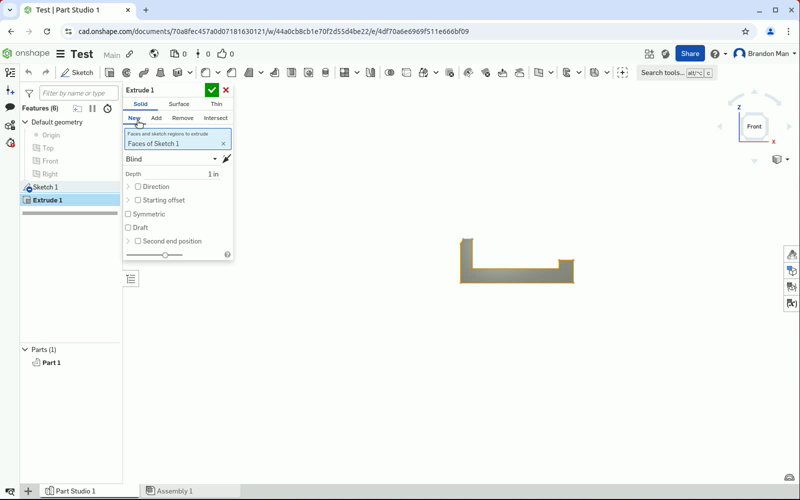
click(137, 120)
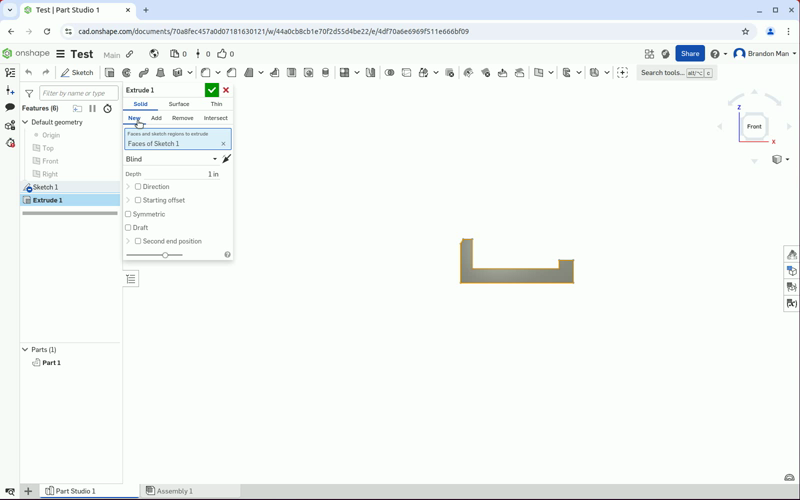
key(tab, 4)
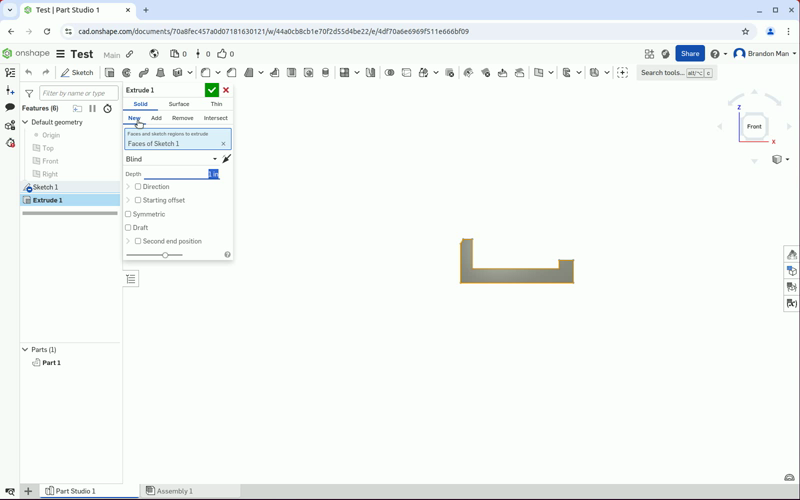
text(9.628)
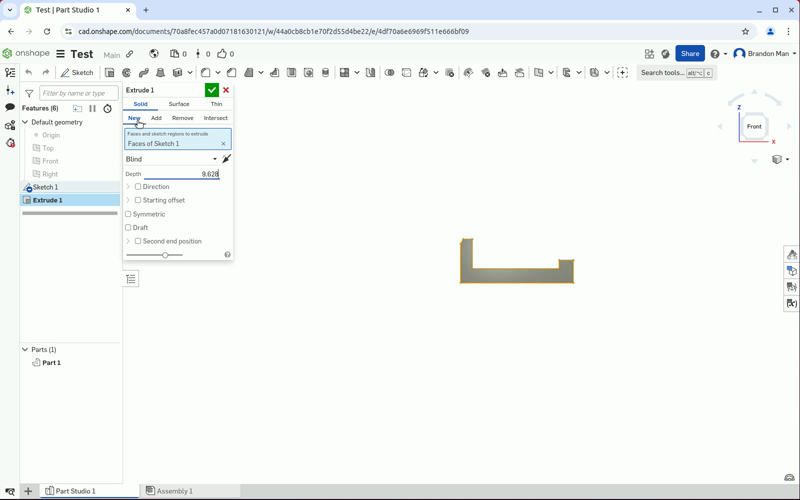
key(enter)
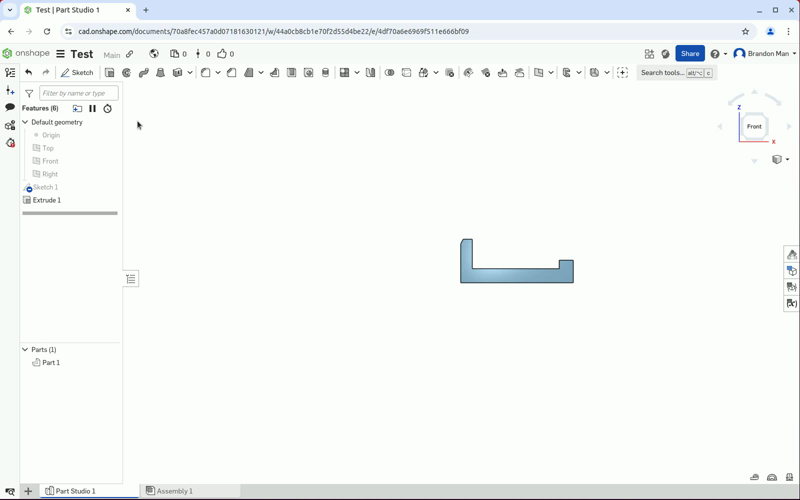
key(shift+h)
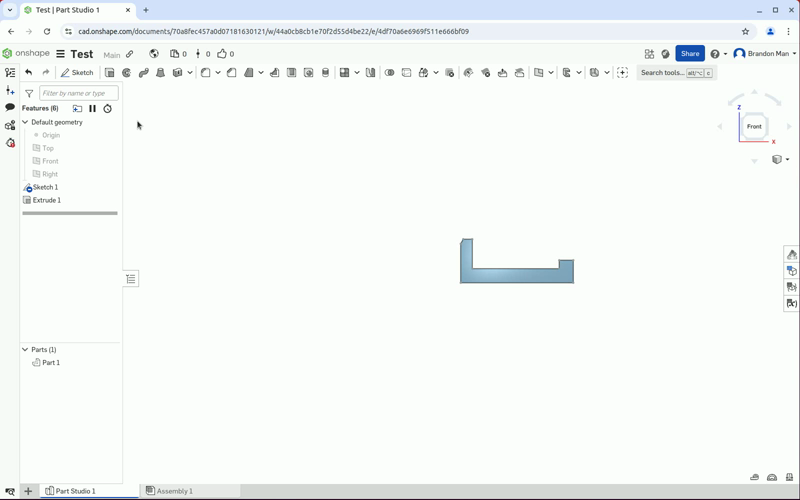
key(shift+h)
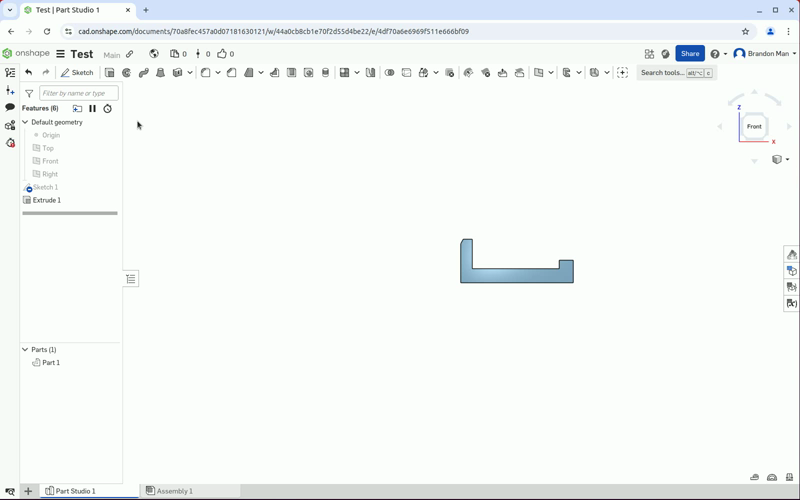
mouse_move(73, 189)
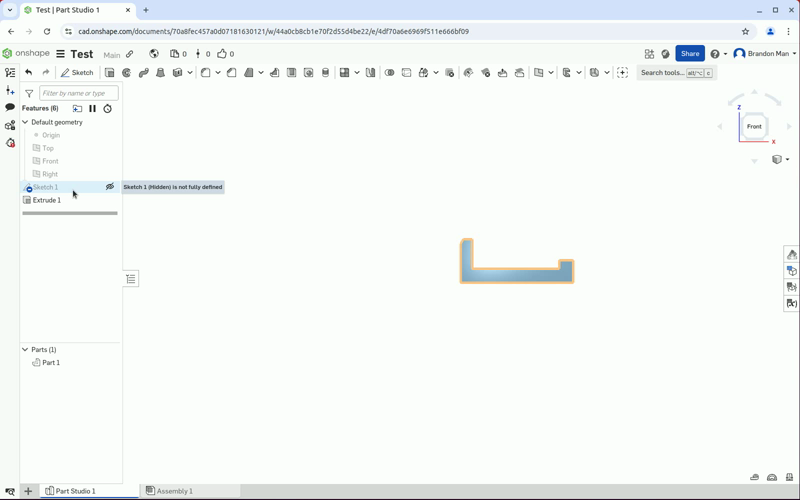
click(73, 189)
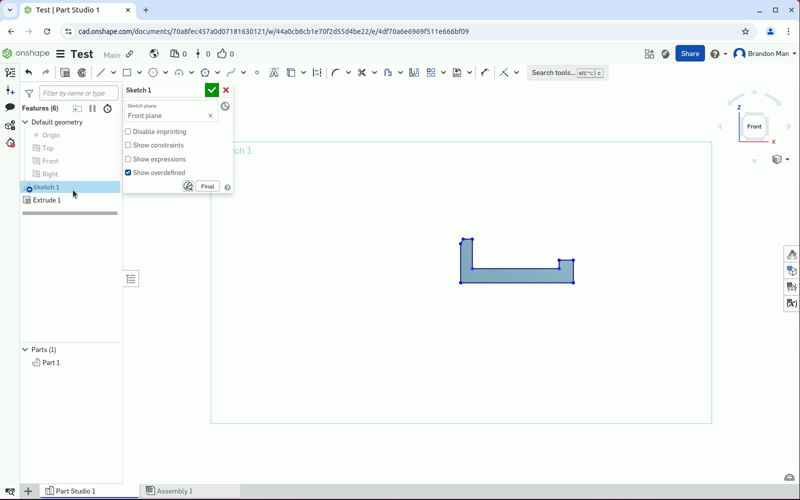
mouse_move(229, 92)
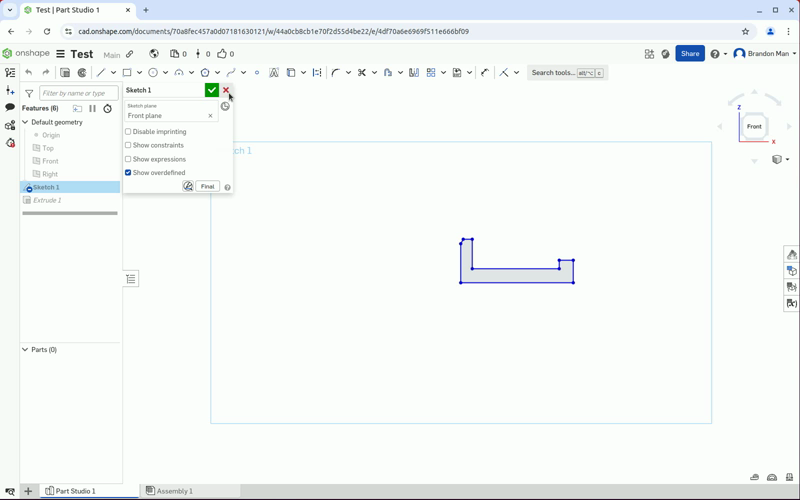
click(229, 92)
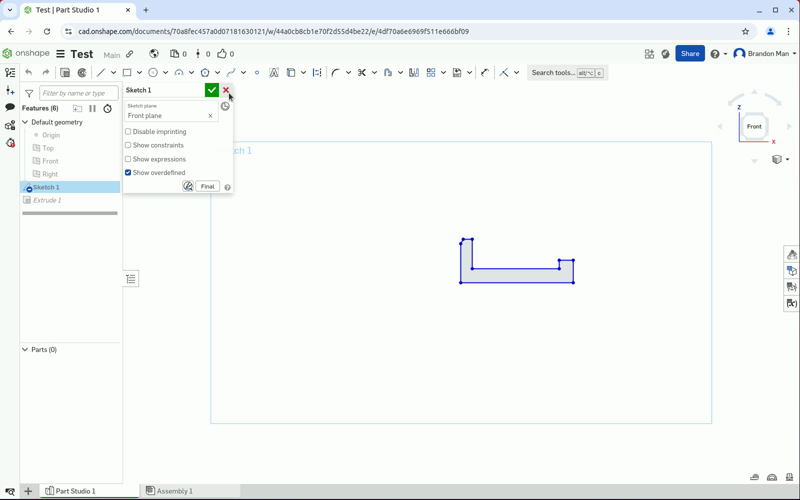
key(shift+s)
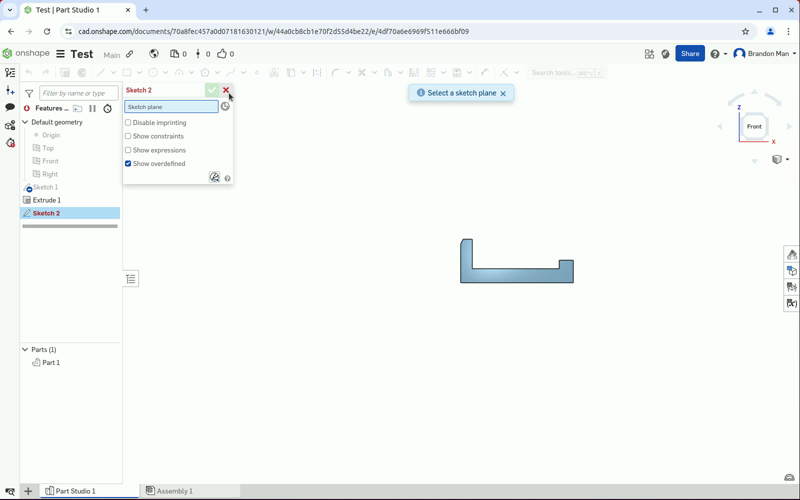
mouse_move(73, 163)
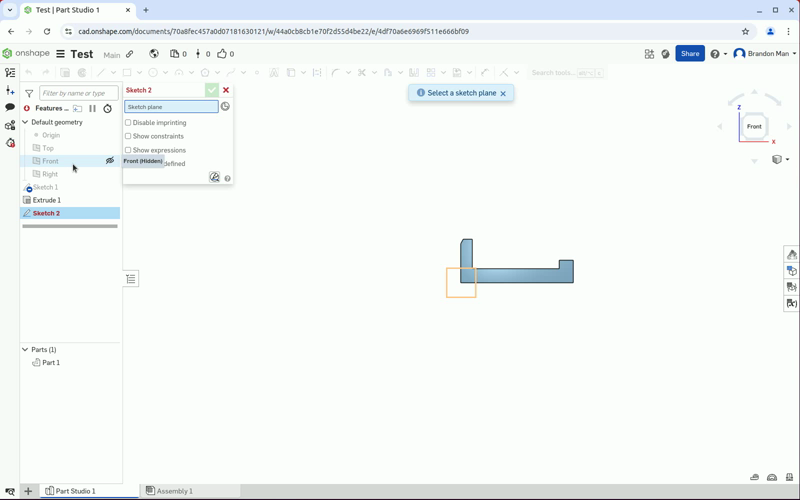
click(73, 163)
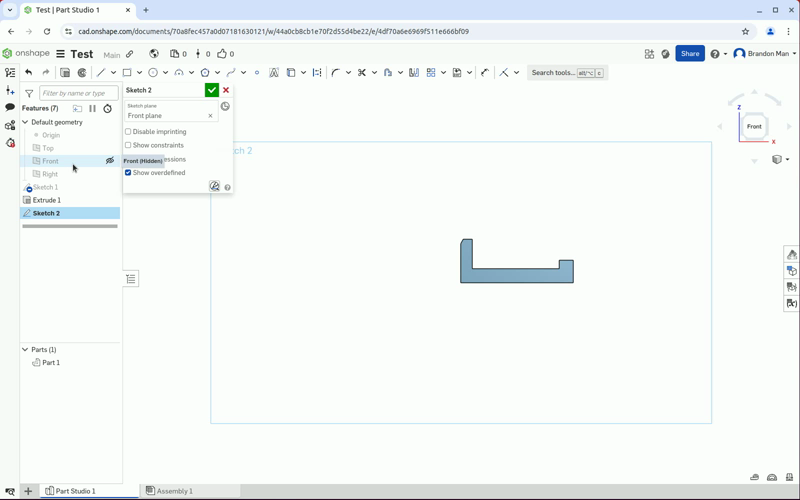
mouse_move(73, 352)
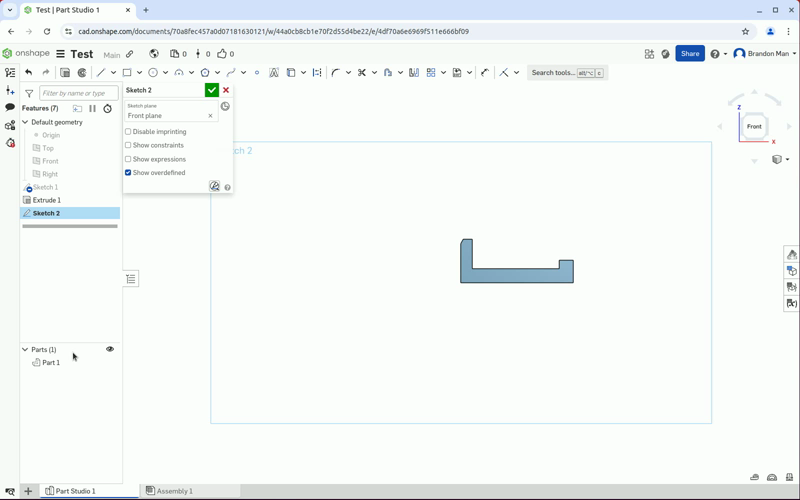
key(y)
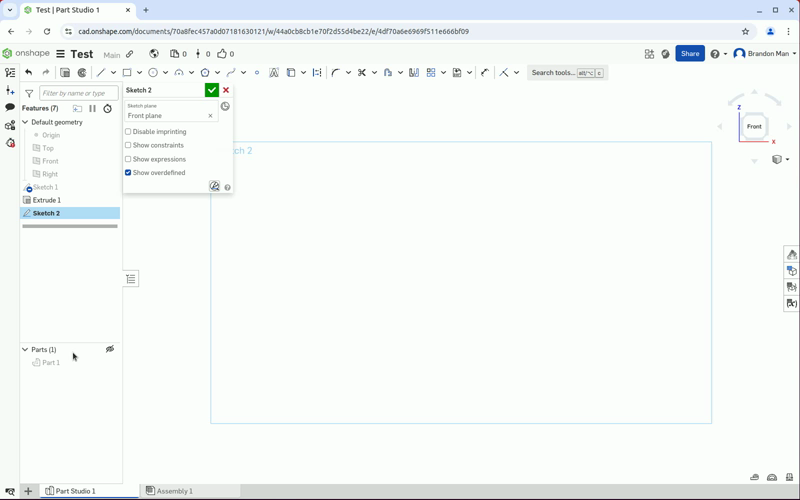
key(l)
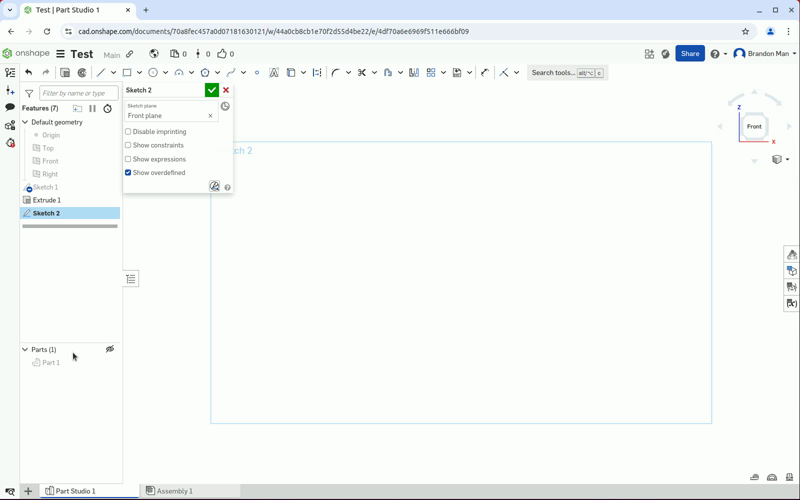
key_down(shift)
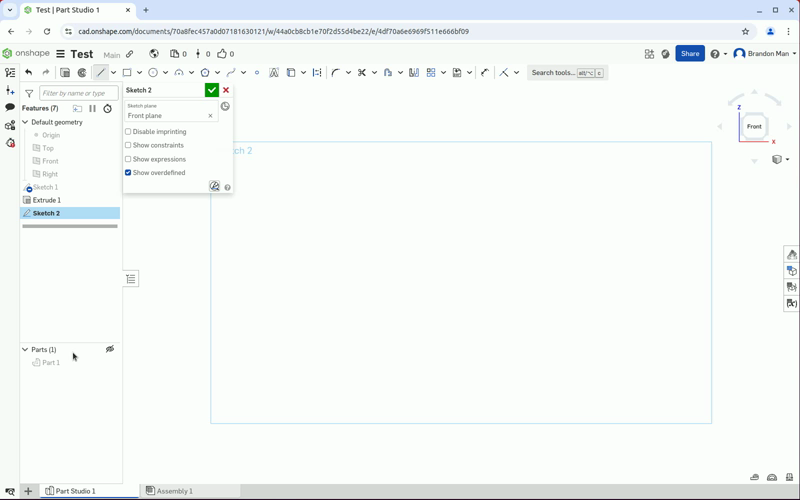
mouse_move(559, 260)
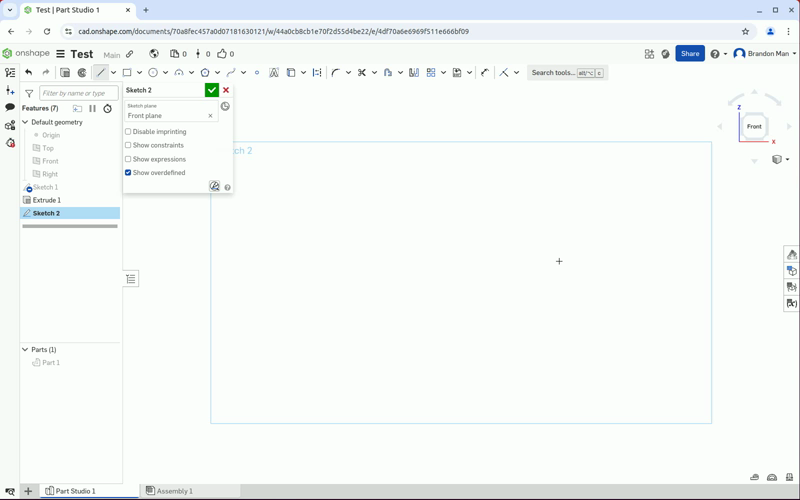
click(559, 260)
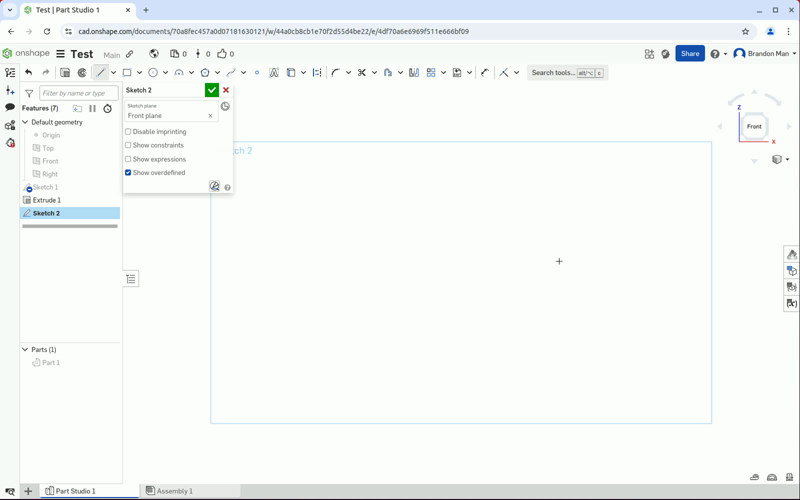
key_up(shift)
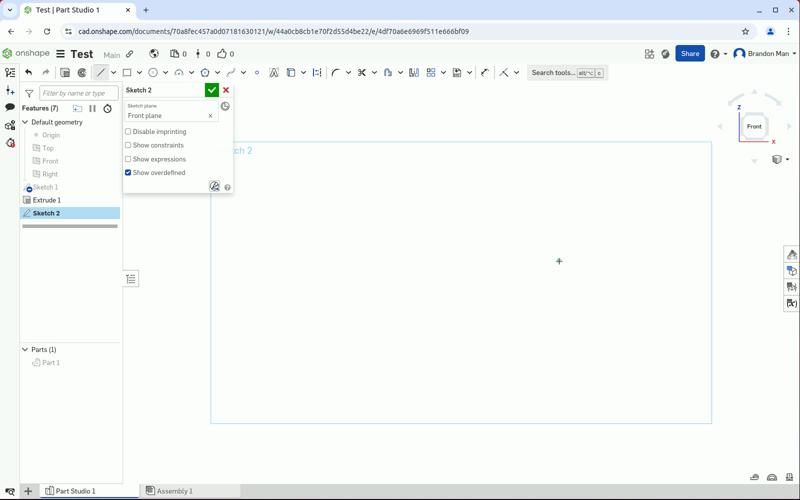
key_down(shift)
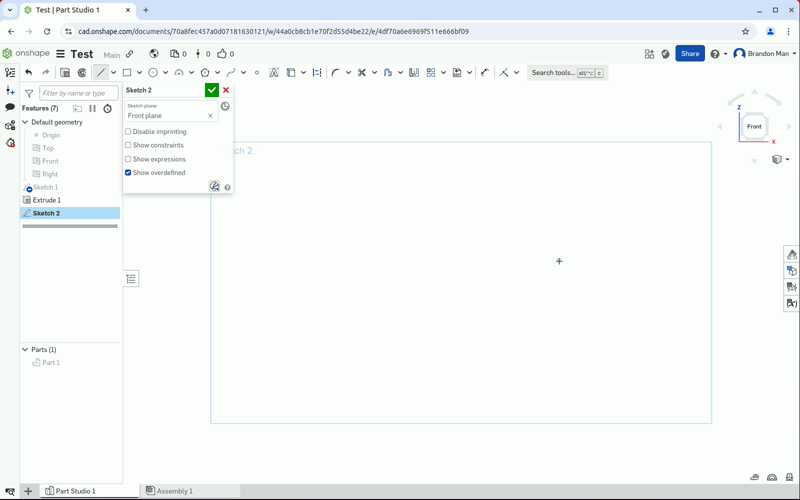
mouse_move(589, 260)
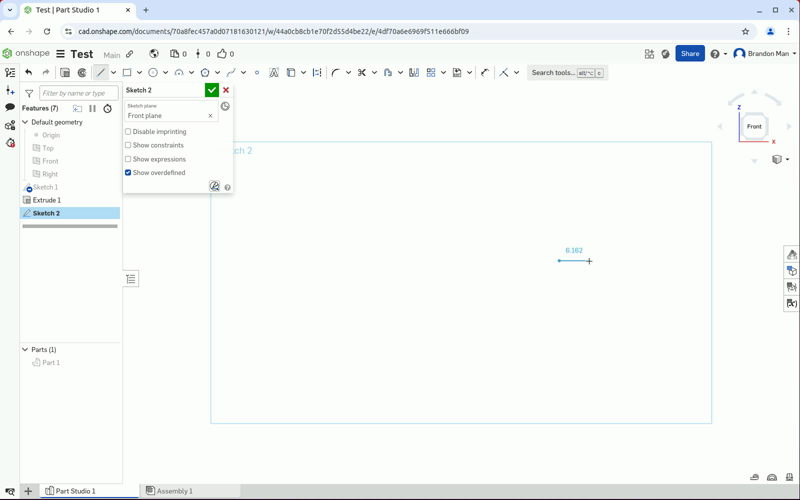
mouse_move(574, 260)
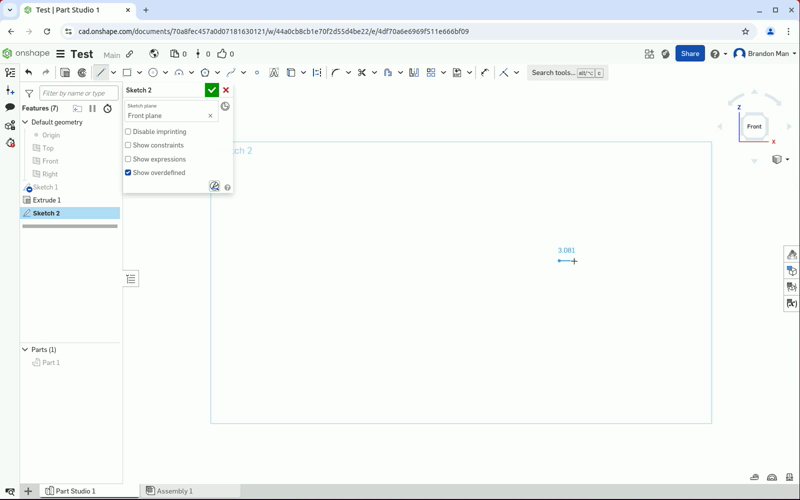
click(574, 260)
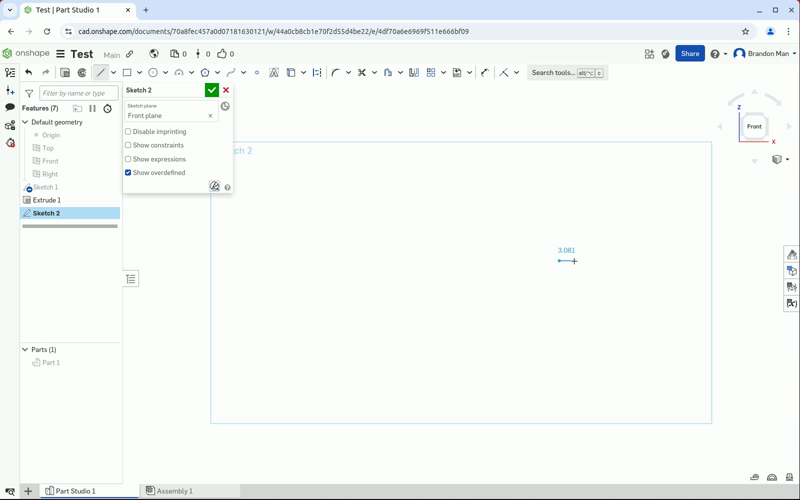
key_up(shift)
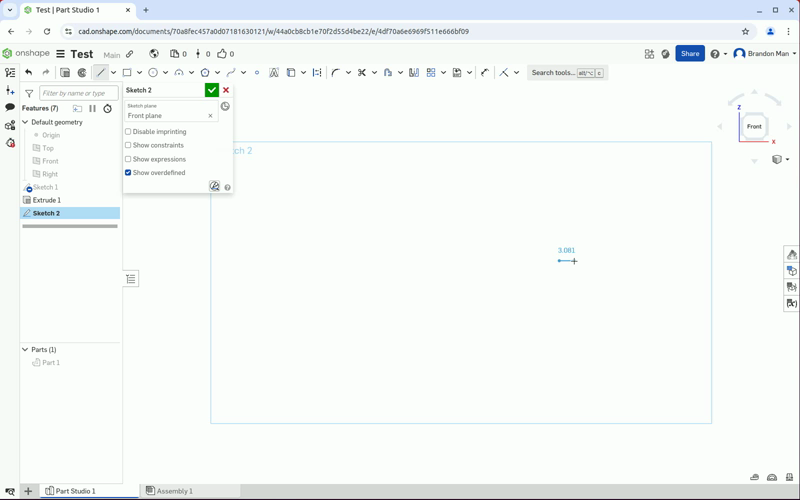
key_down(shift)
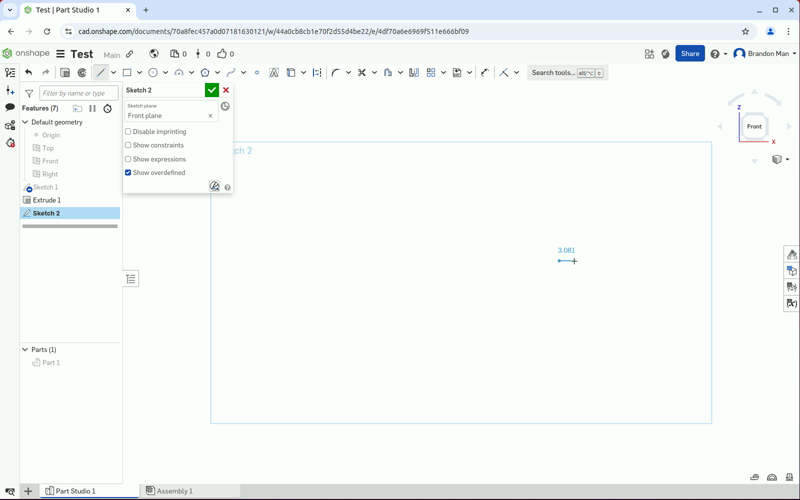
mouse_move(589, 260)
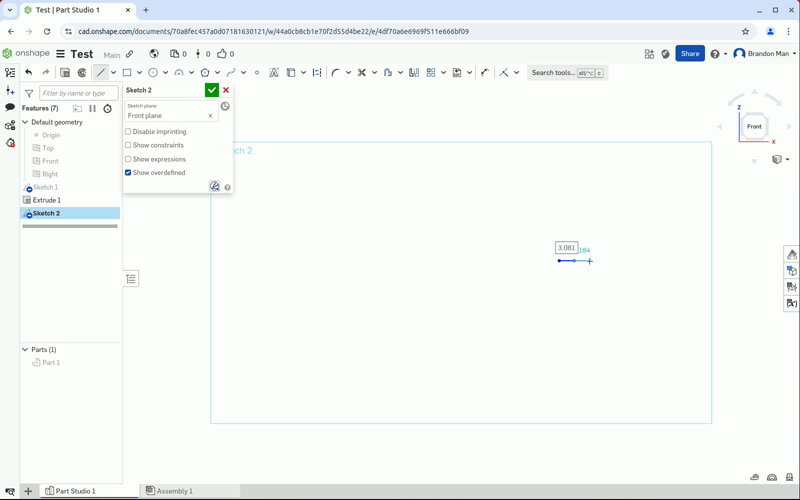
mouse_move(574, 244)
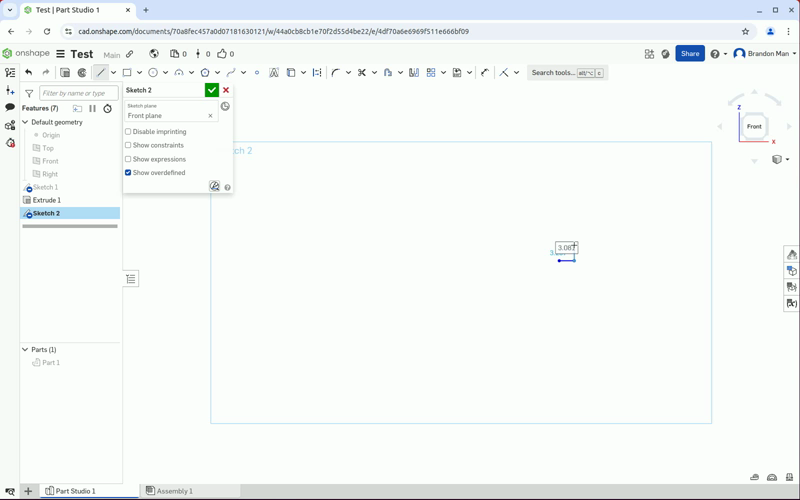
click(574, 244)
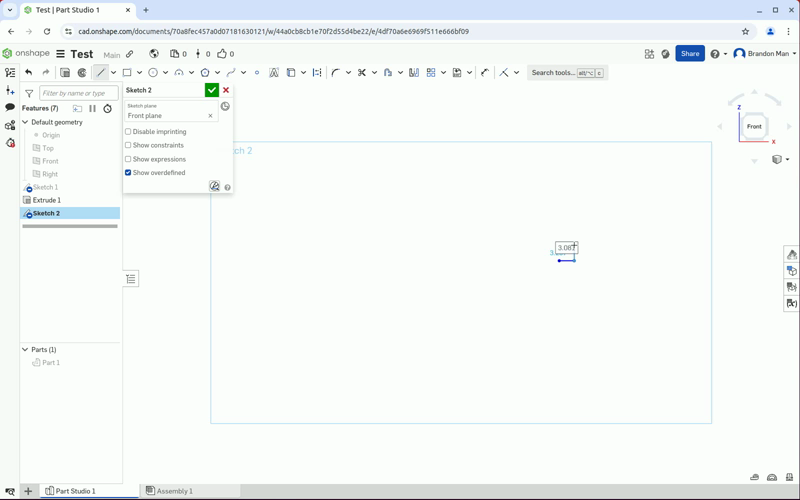
key_up(shift)
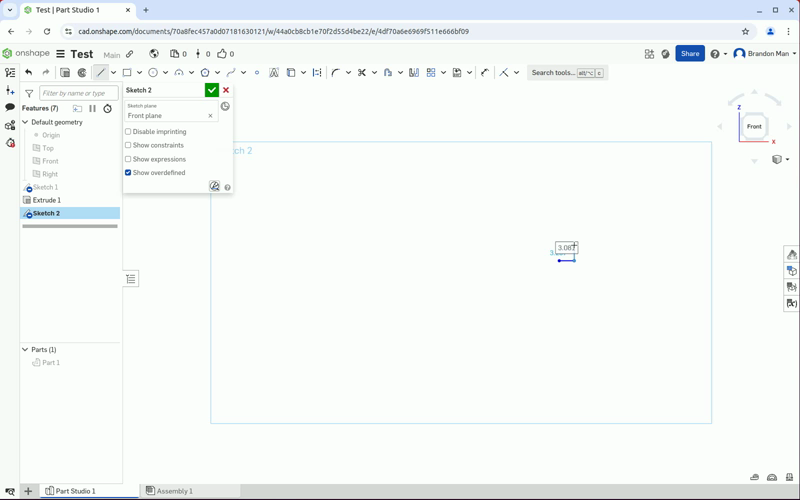
key_down(shift)
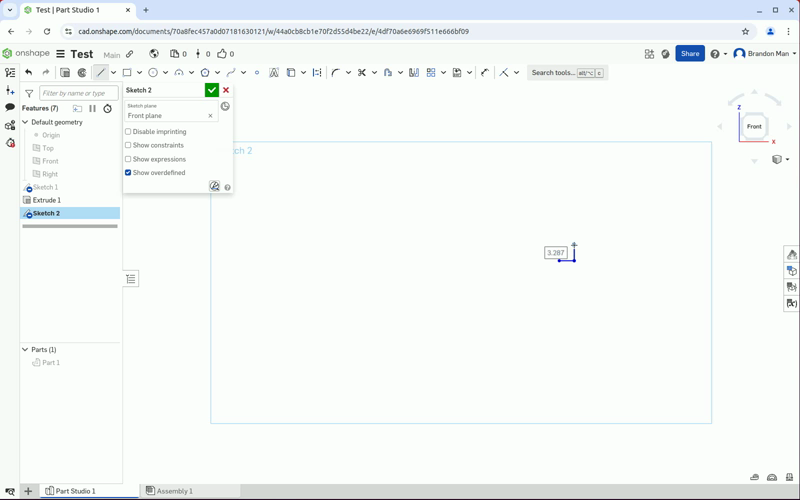
mouse_move(589, 244)
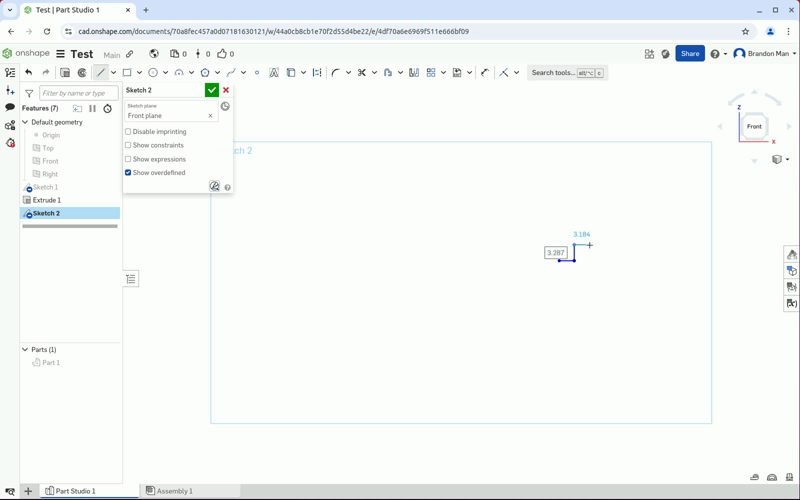
mouse_move(559, 244)
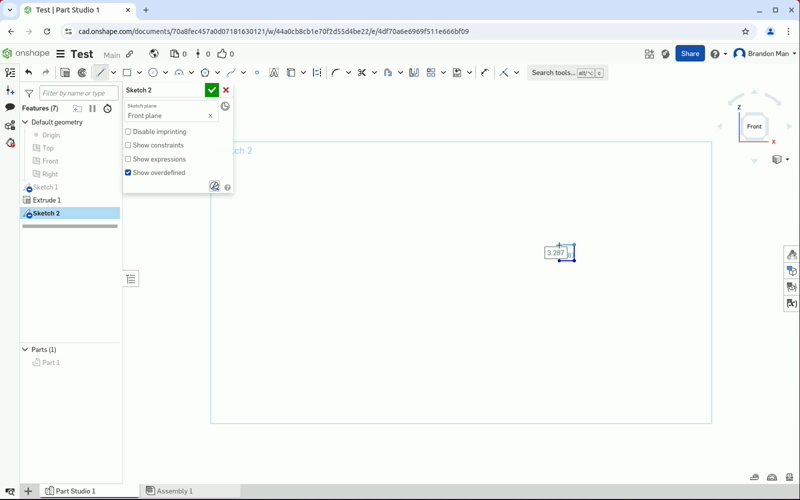
click(559, 244)
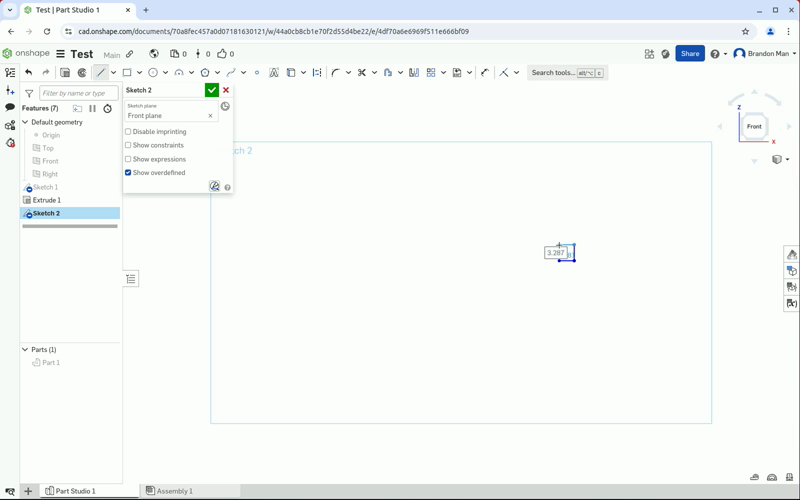
key_up(shift)
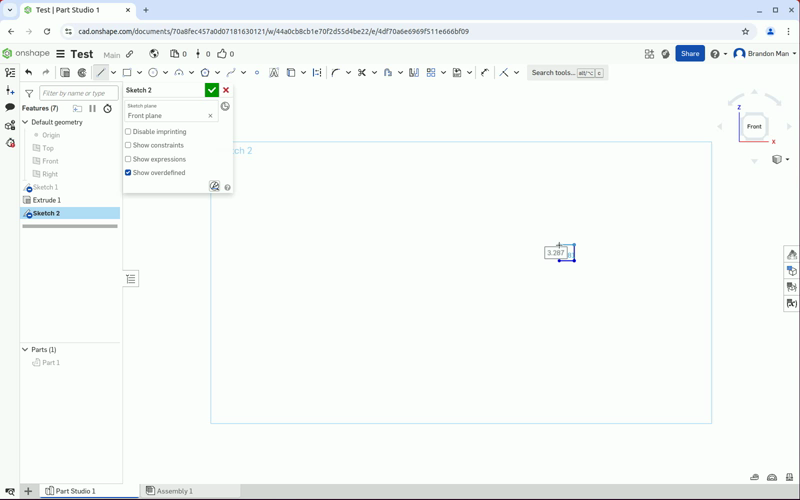
mouse_move(589, 244)
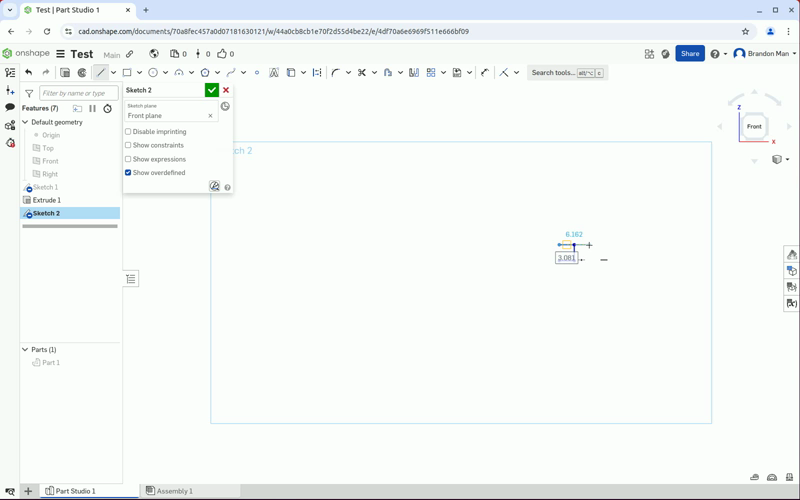
key_down(shift)
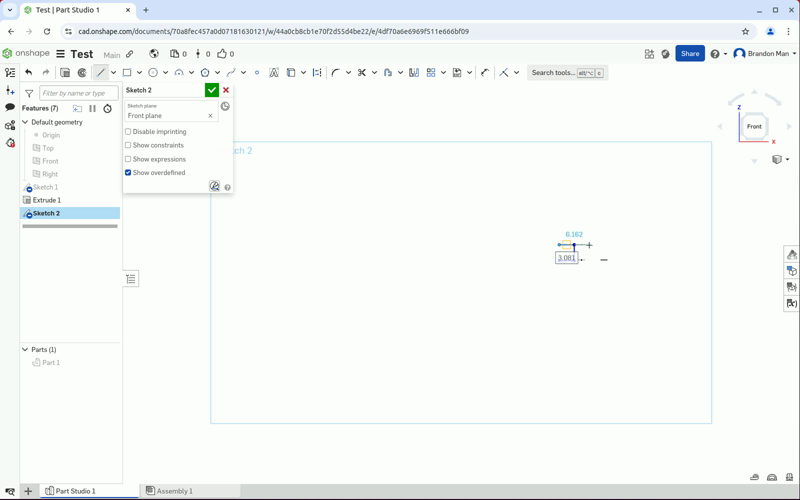
mouse_move(559, 260)
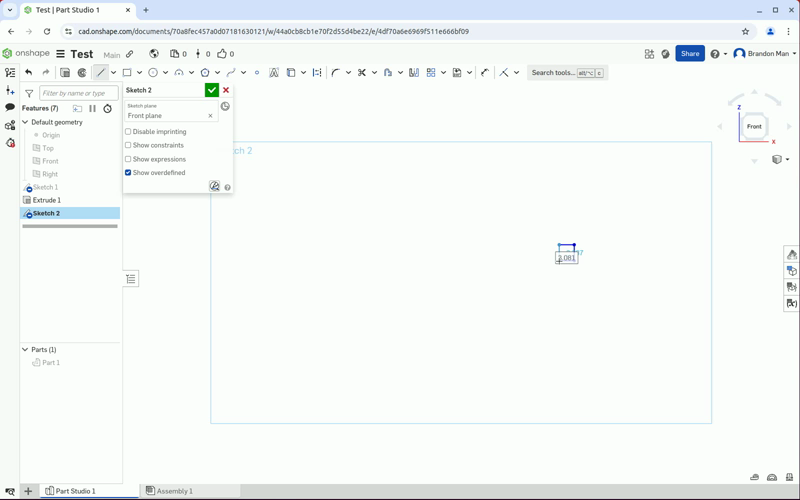
key_up(shift)
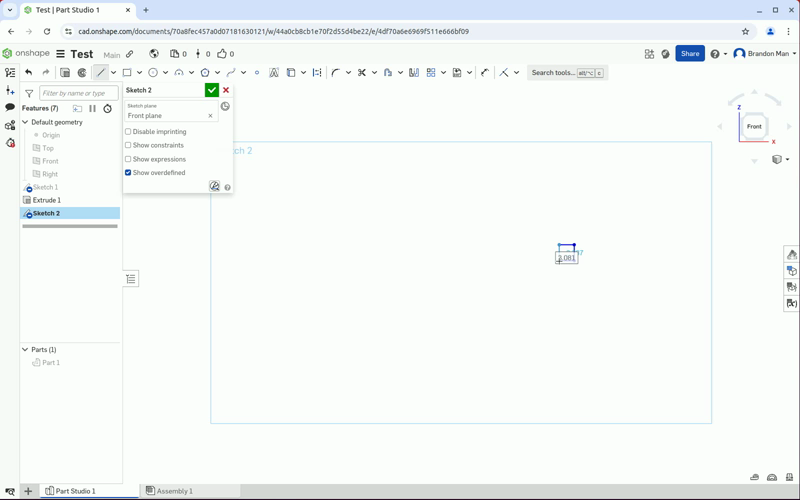
click(559, 260)
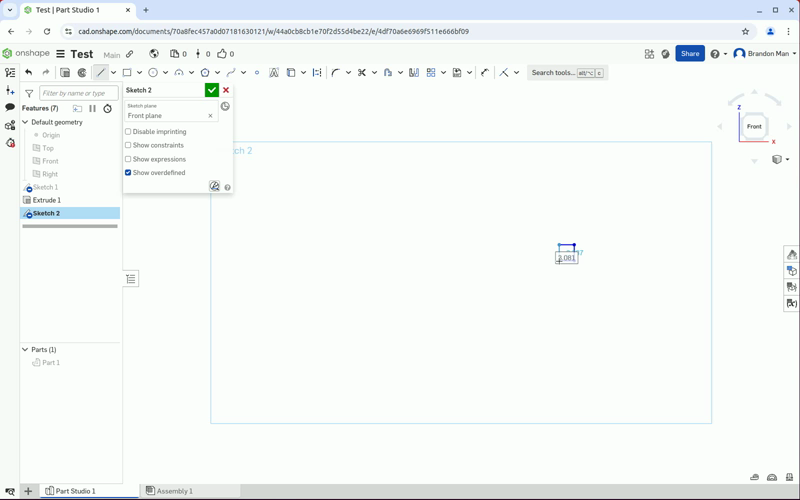
key(esc)
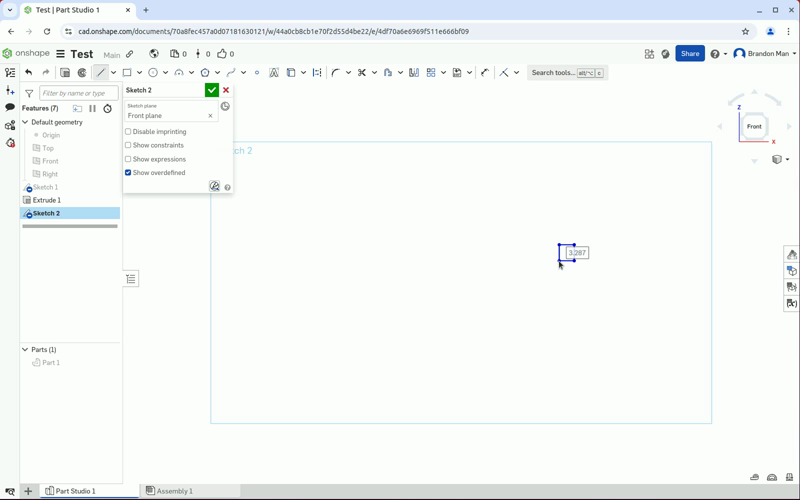
mouse_move(561, 258)
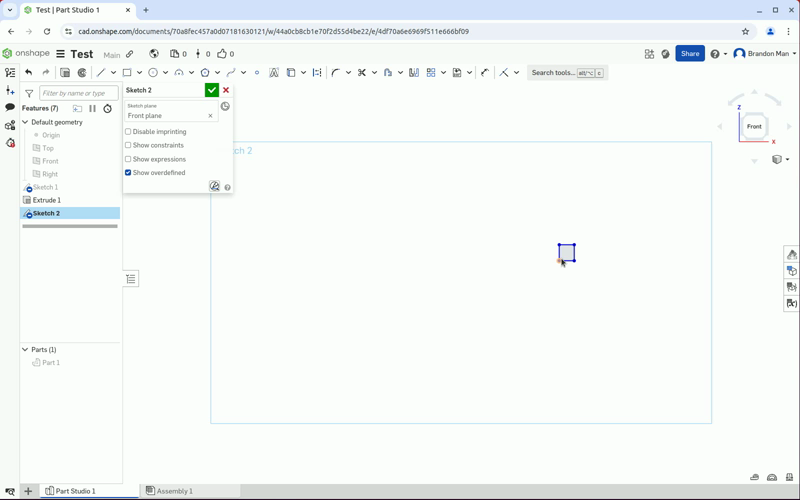
scroll(6)
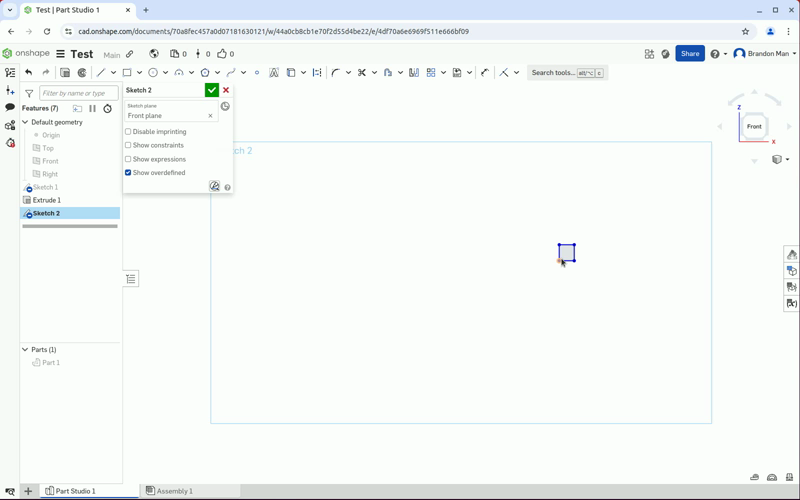
scroll(6)
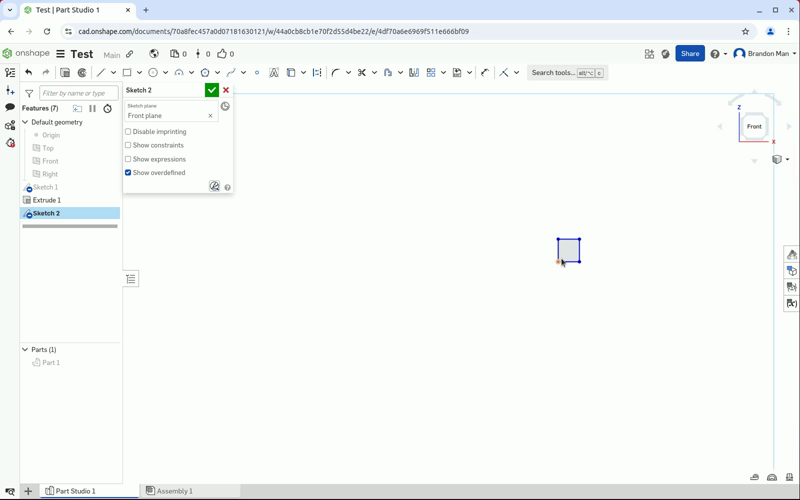
scroll(6)
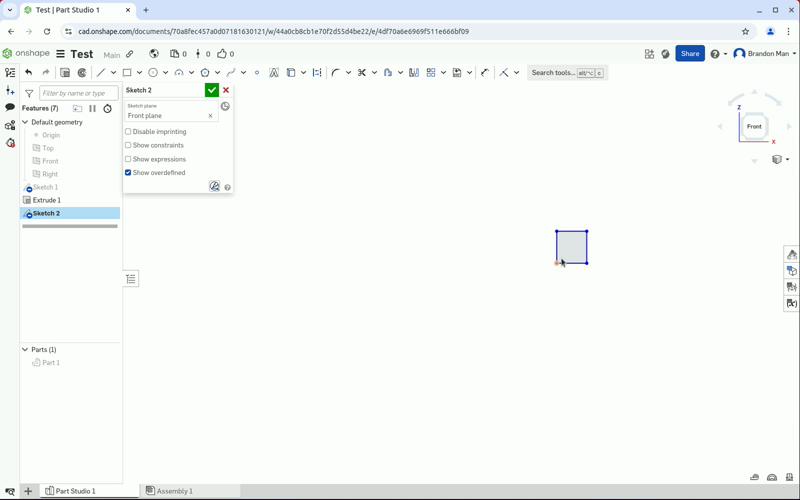
scroll(6)
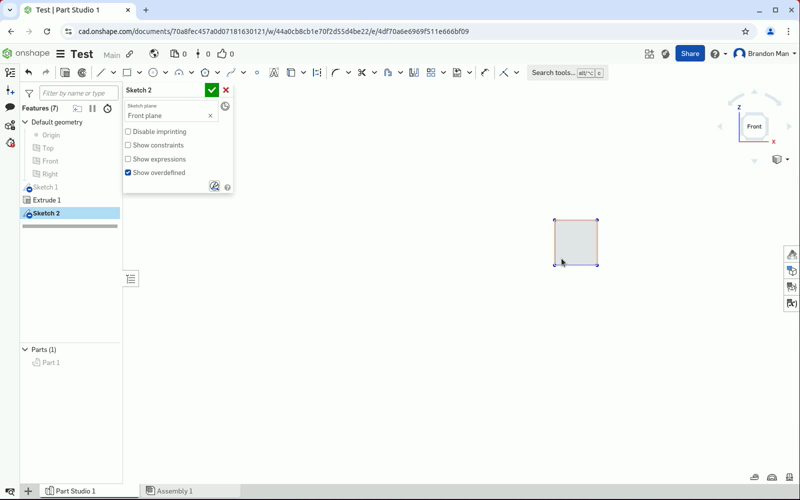
scroll(6)
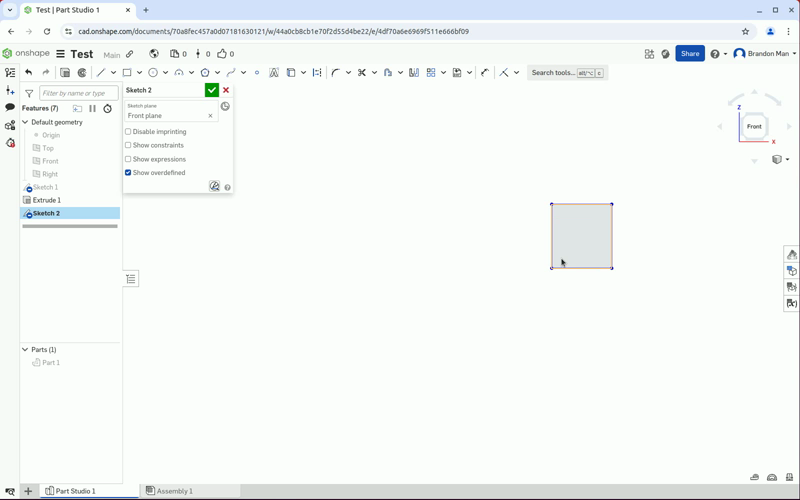
scroll(6)
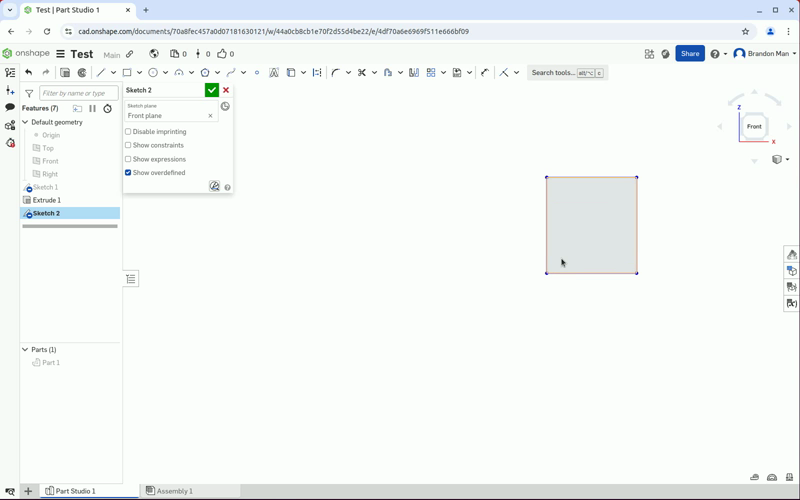
scroll(6)
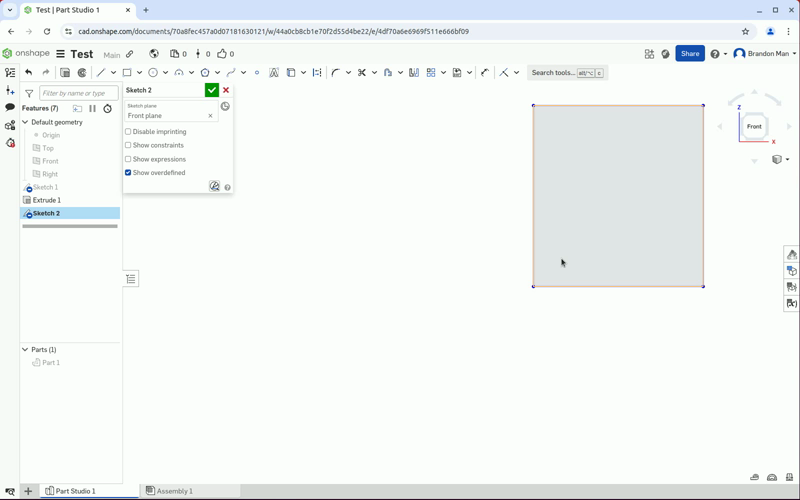
click(561, 258)
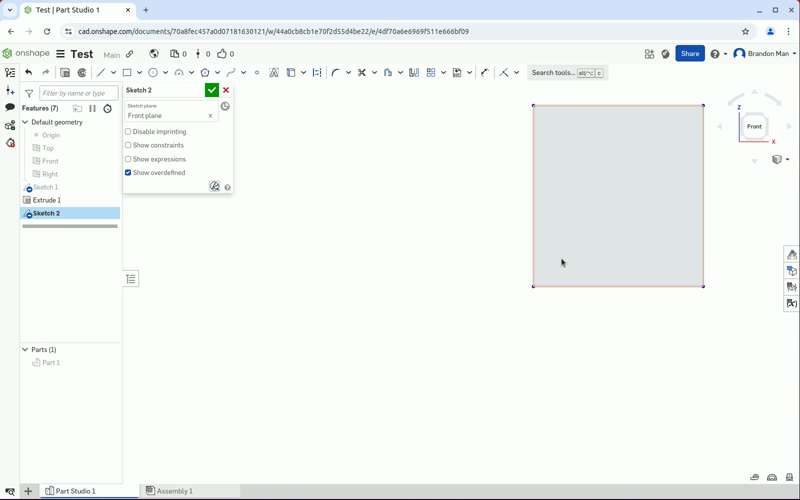
scroll(-6)
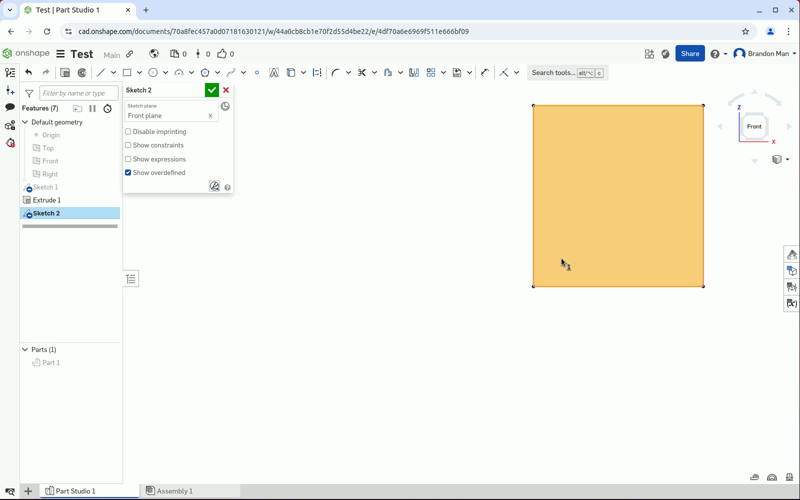
scroll(-6)
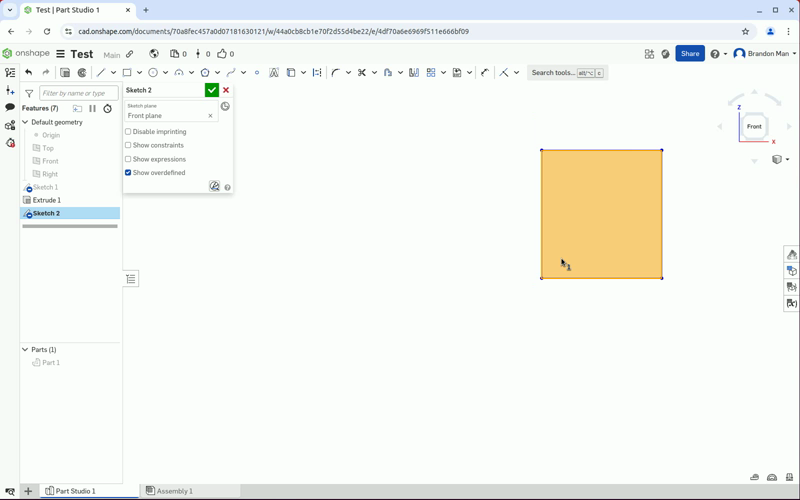
scroll(-6)
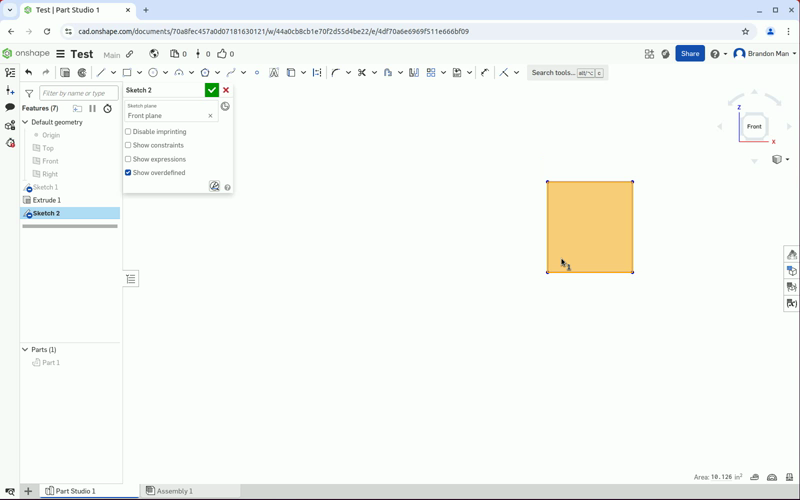
scroll(-6)
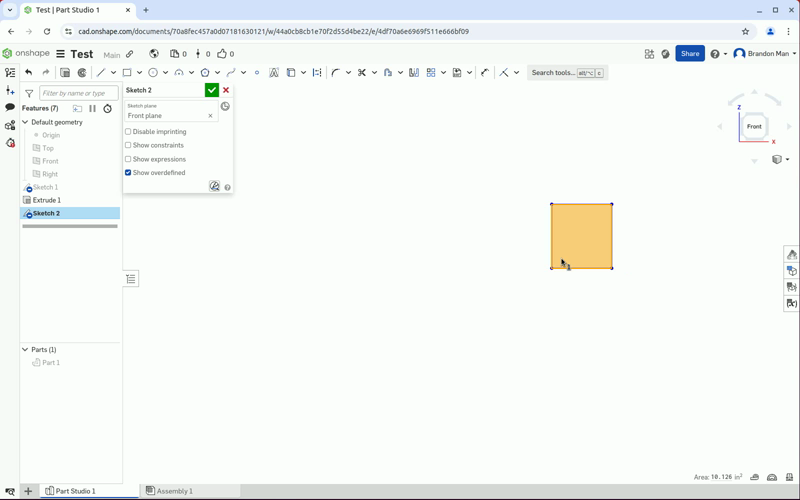
scroll(-6)
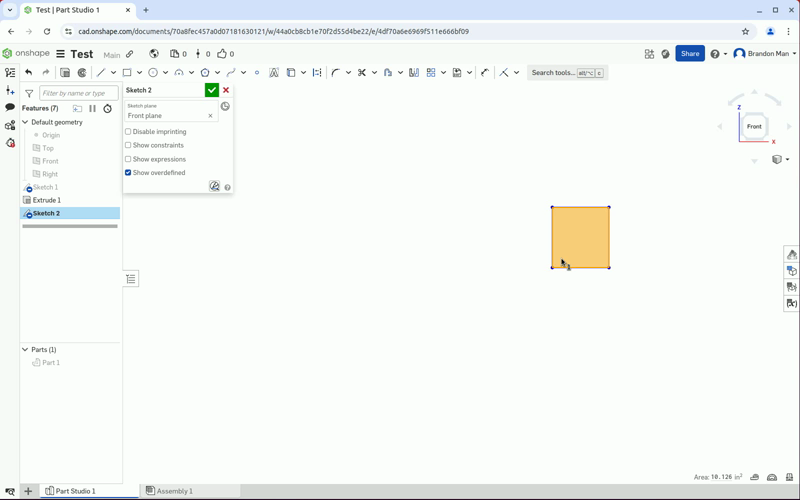
scroll(-6)
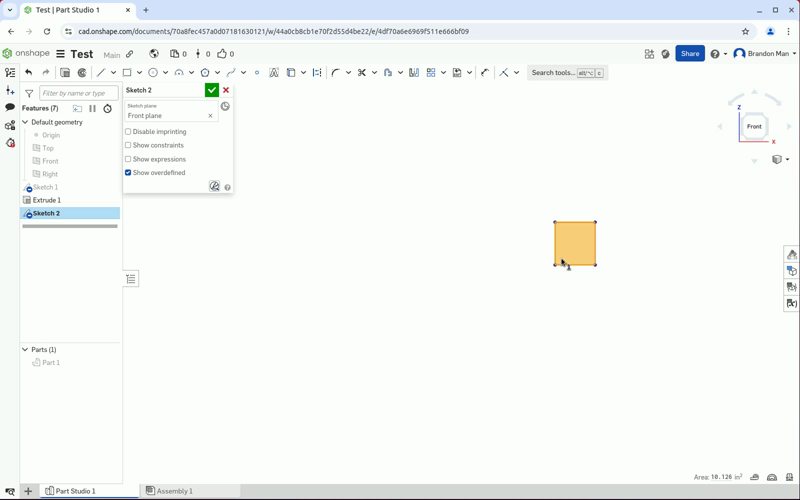
scroll(-6)
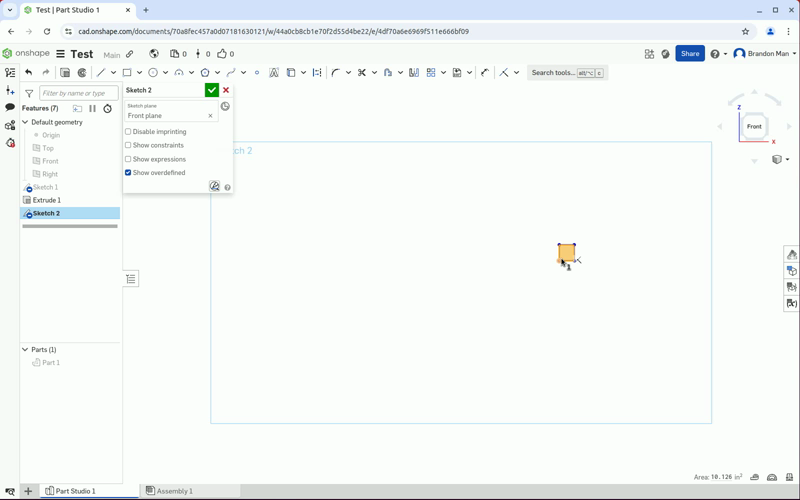
mouse_move(73, 352)
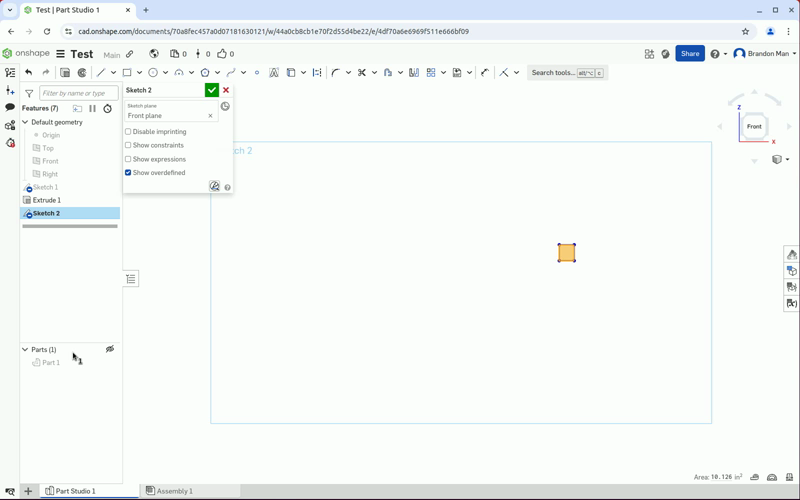
key(shift+y)
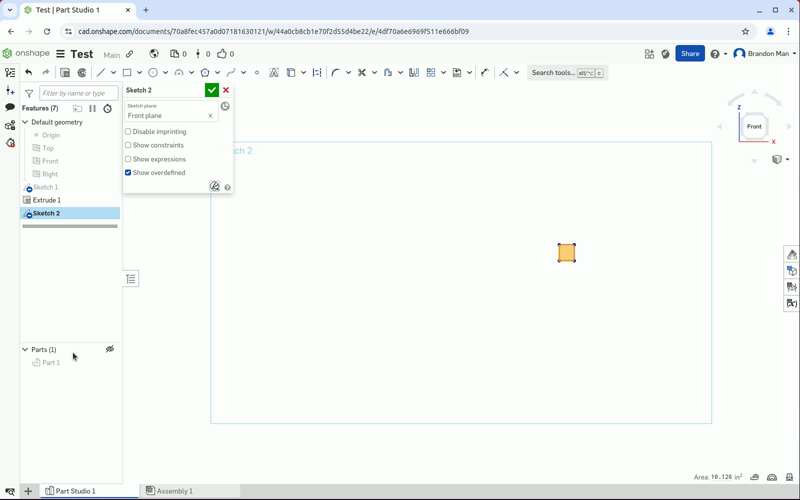
key(shift+e)
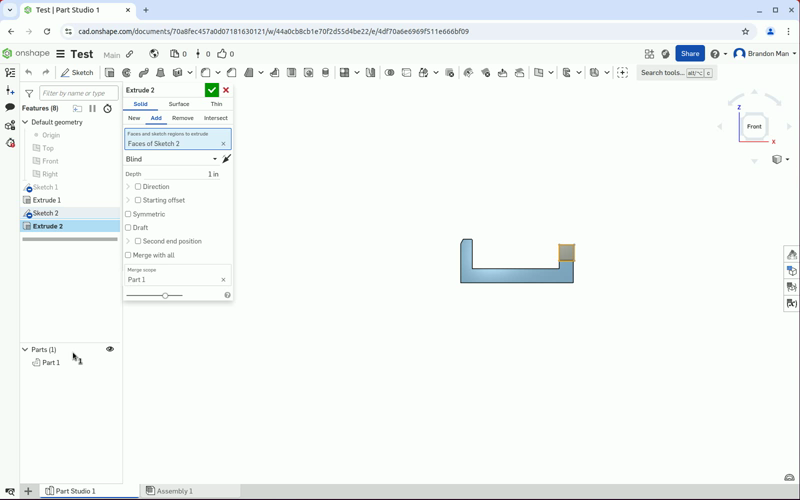
mouse_move(143, 106)
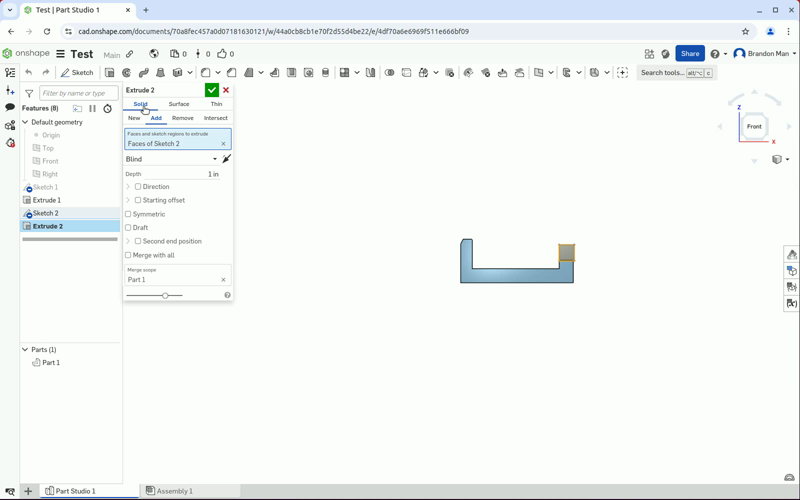
click(143, 106)
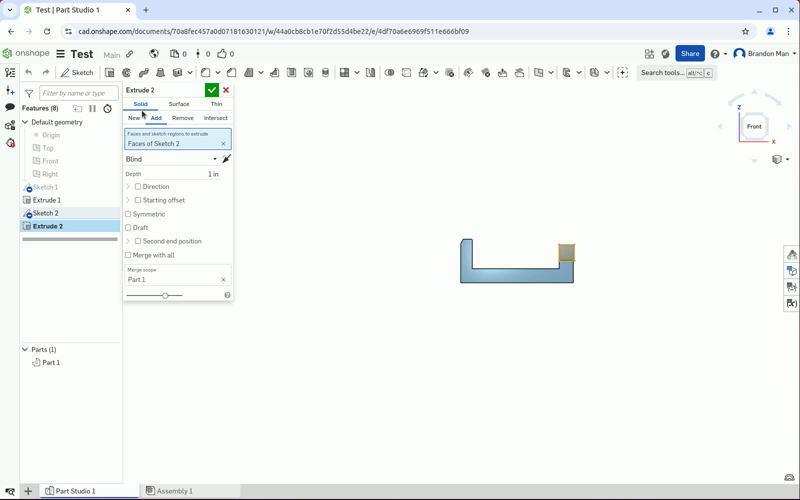
mouse_move(137, 120)
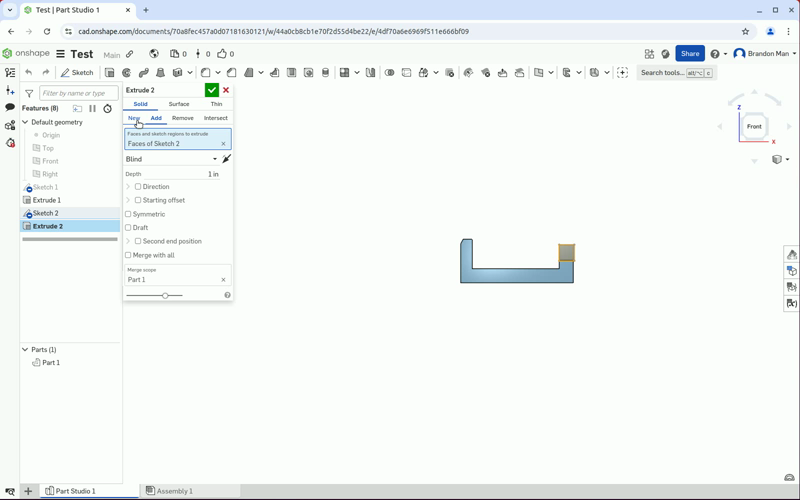
click(137, 120)
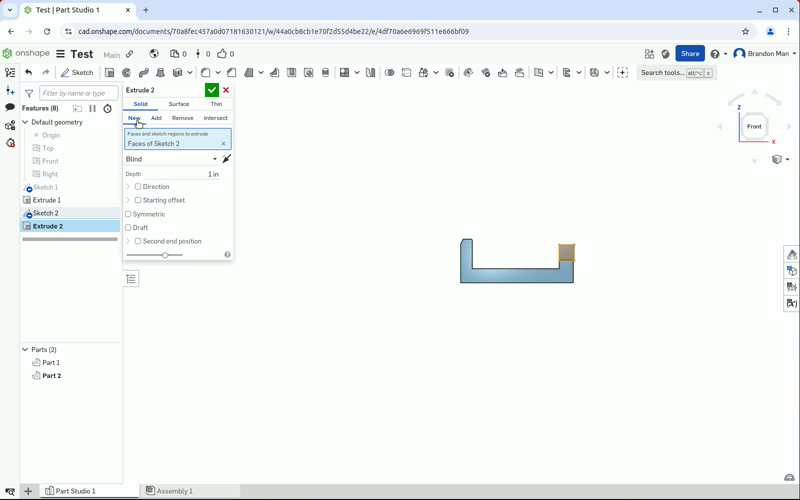
key(tab, 4)
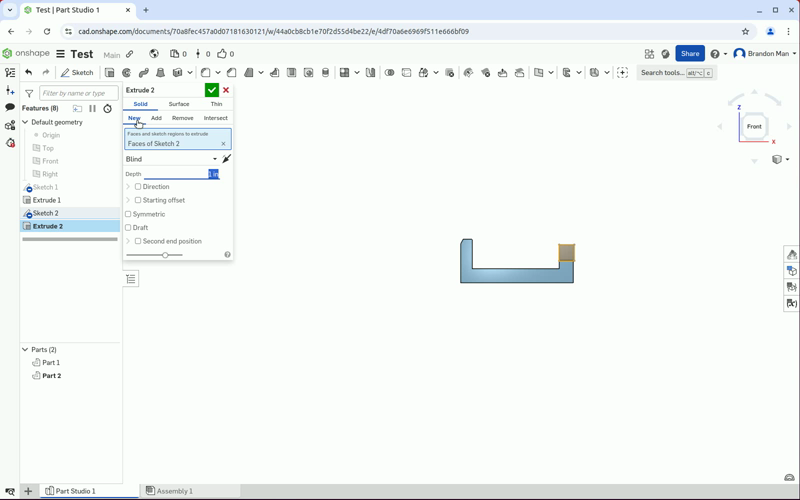
text(9.628)
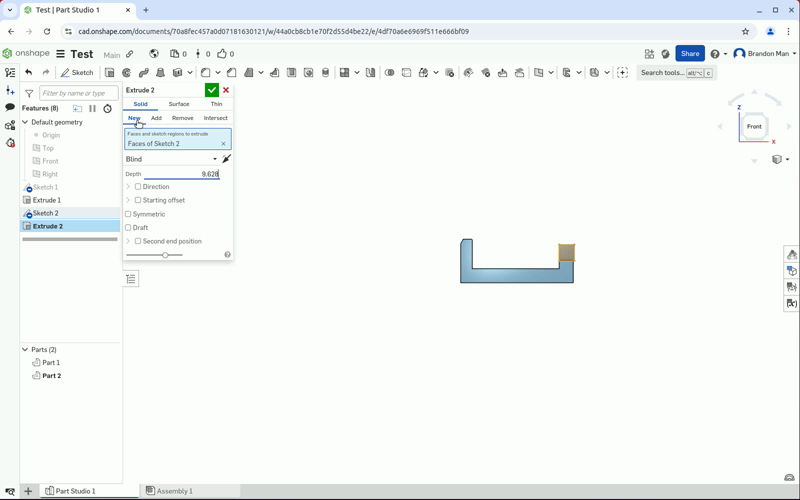
key(enter)
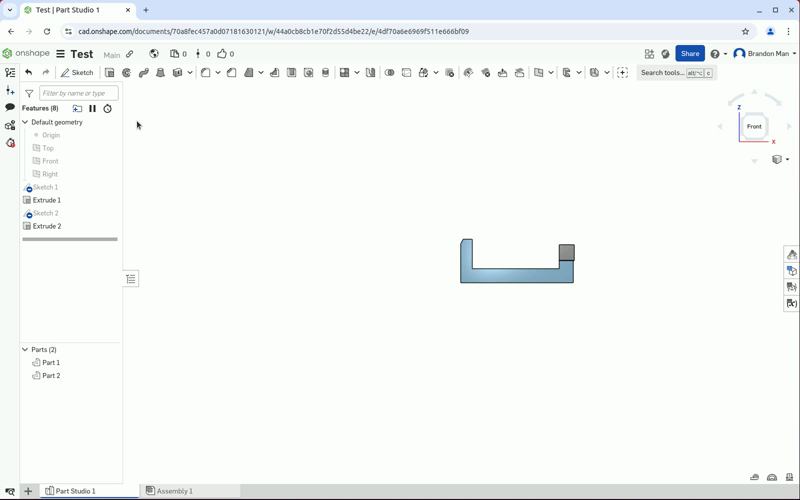
key(shift+h)
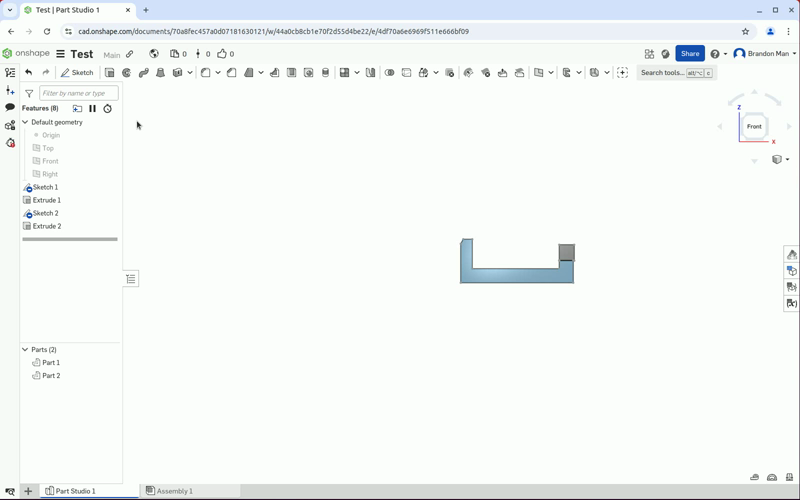
key(shift+h)
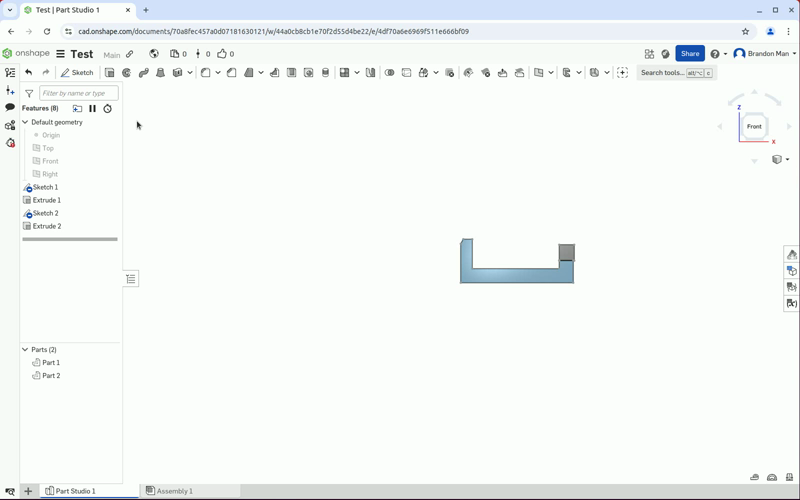
key(shift+7)
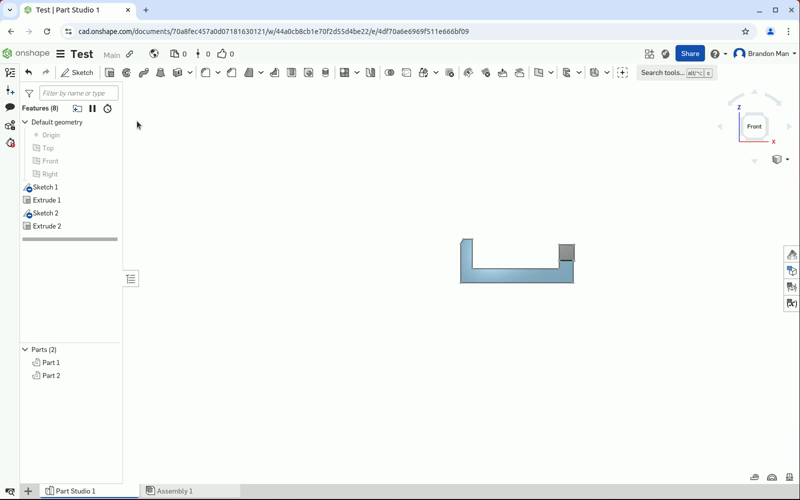
key(left, 2)
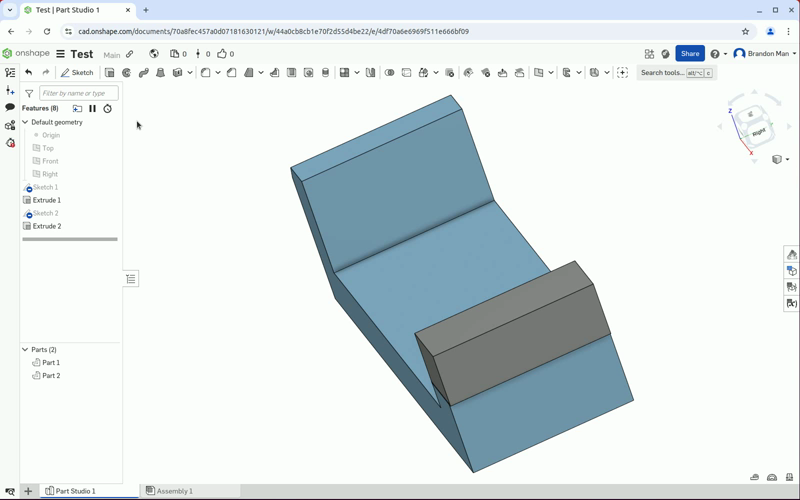
key(down, 2)
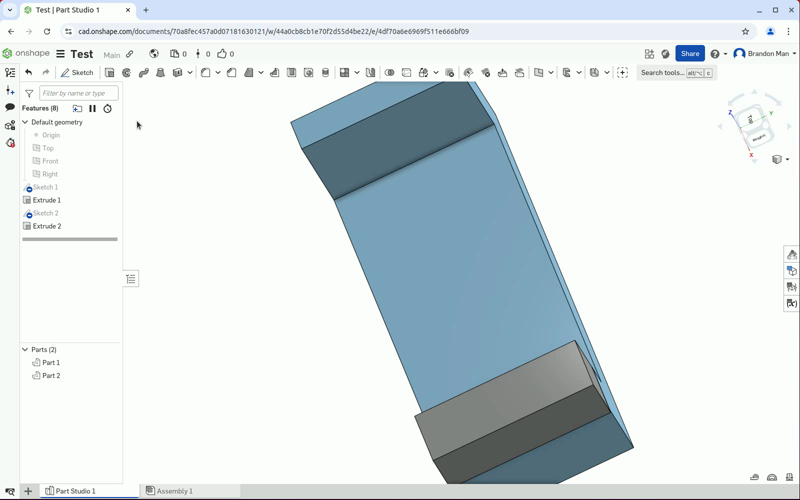
key(up, 2)
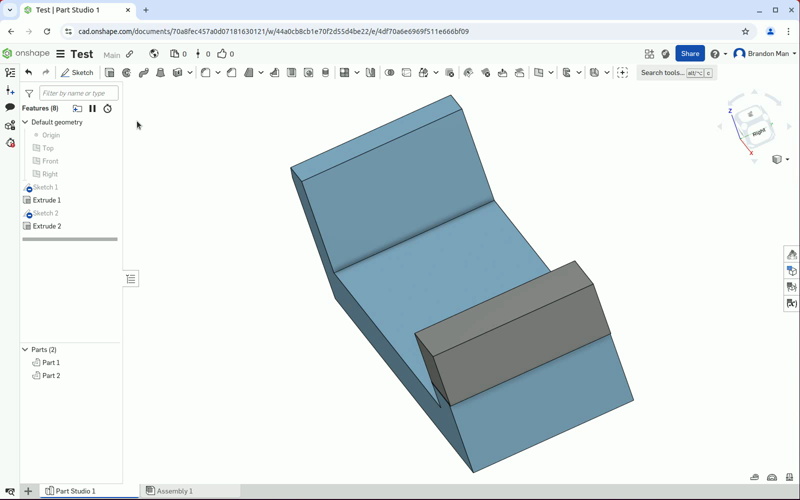
key(right, 2)
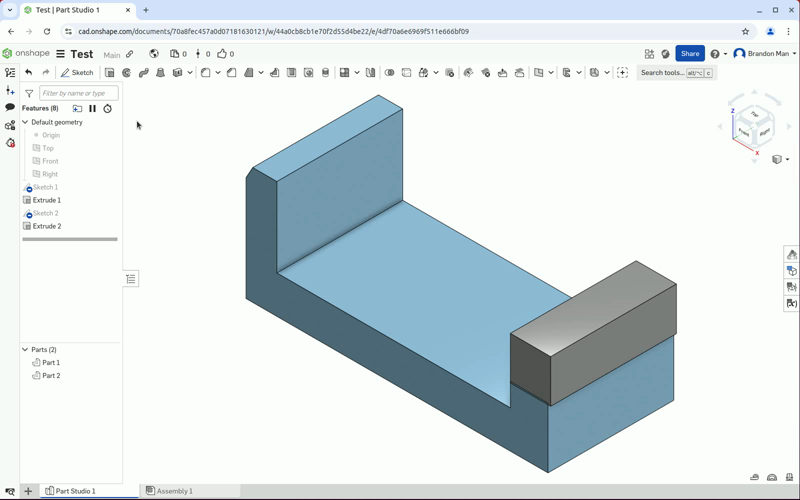
mouse_move(73, 189)
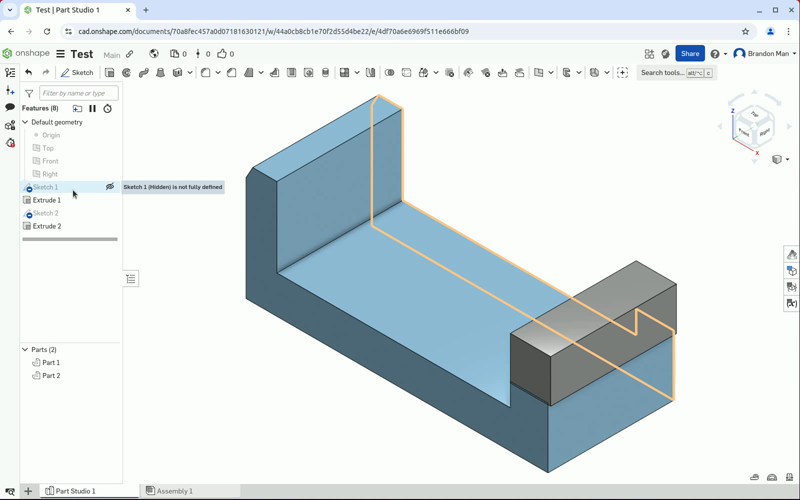
click(73, 189)